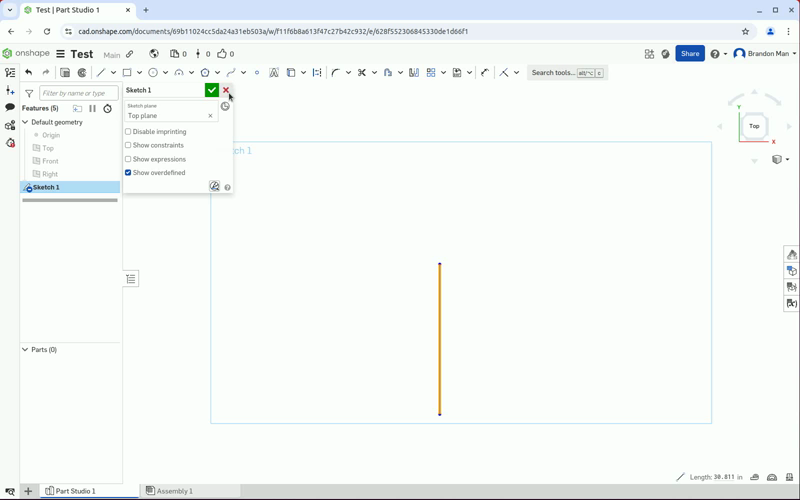
key(shift+h)
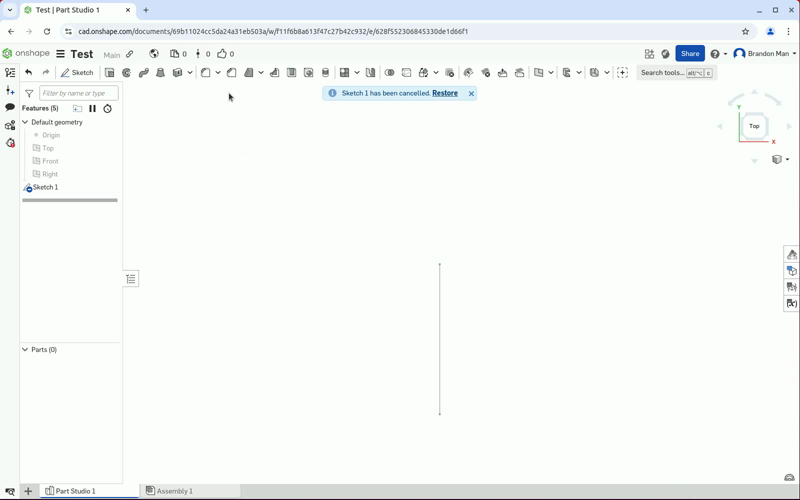
key(shift+s)
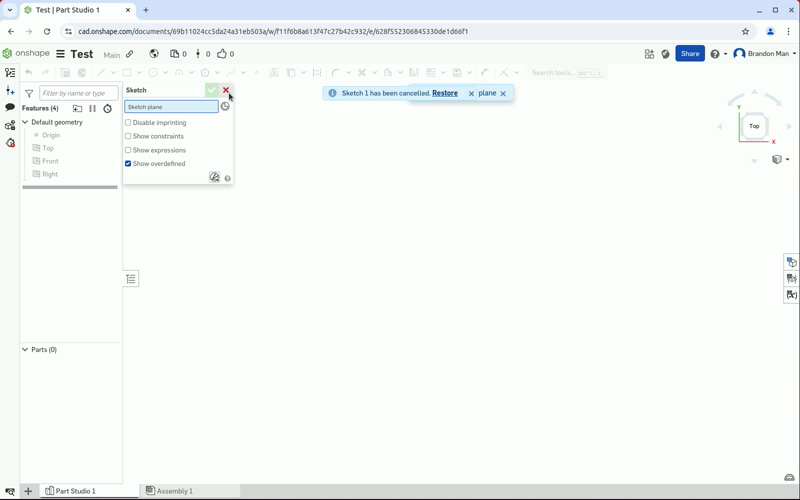
mouse_move(73, 150)
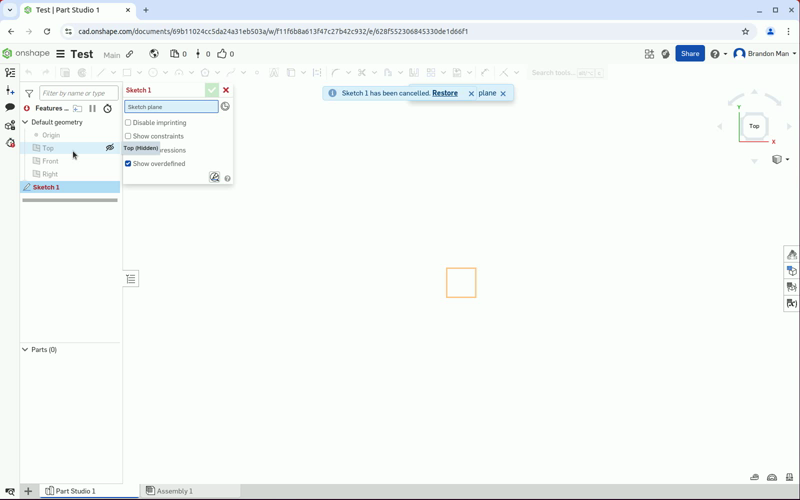
click(73, 150)
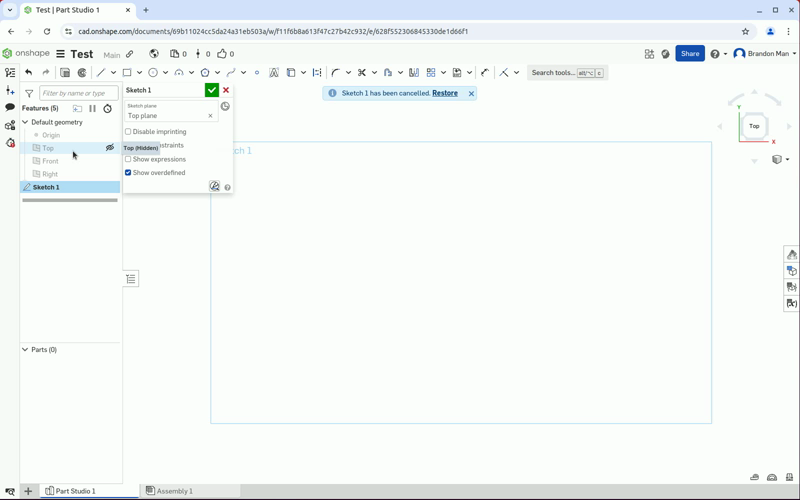
mouse_move(73, 352)
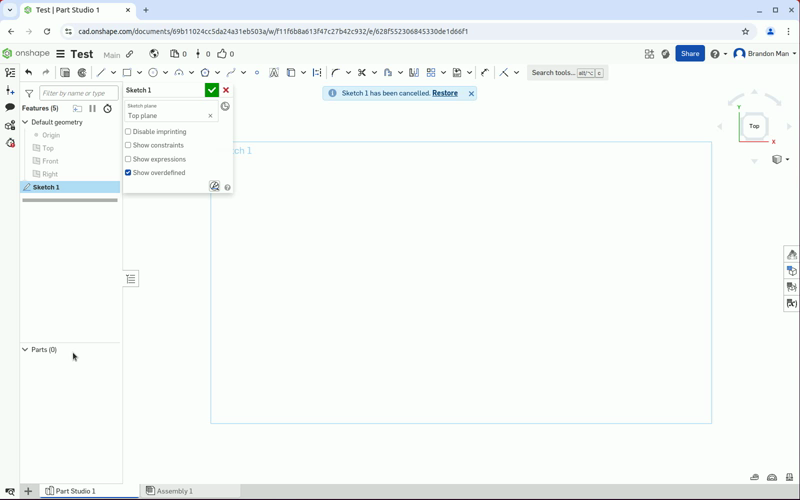
key(y)
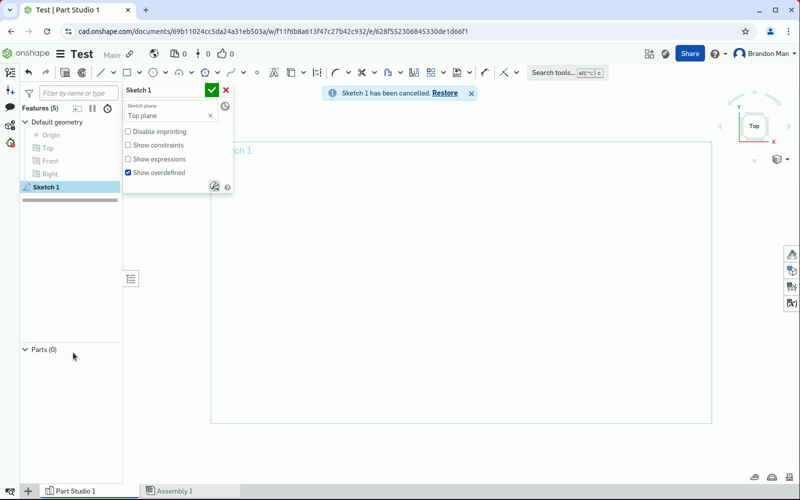
key(c)
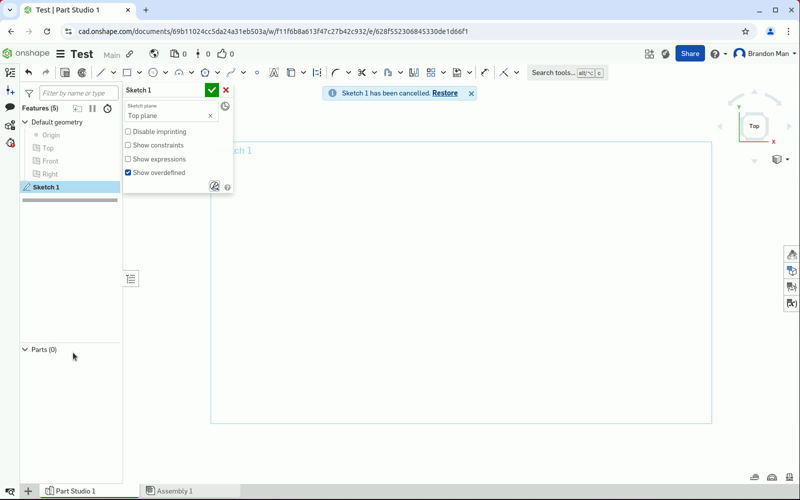
key_down(shift)
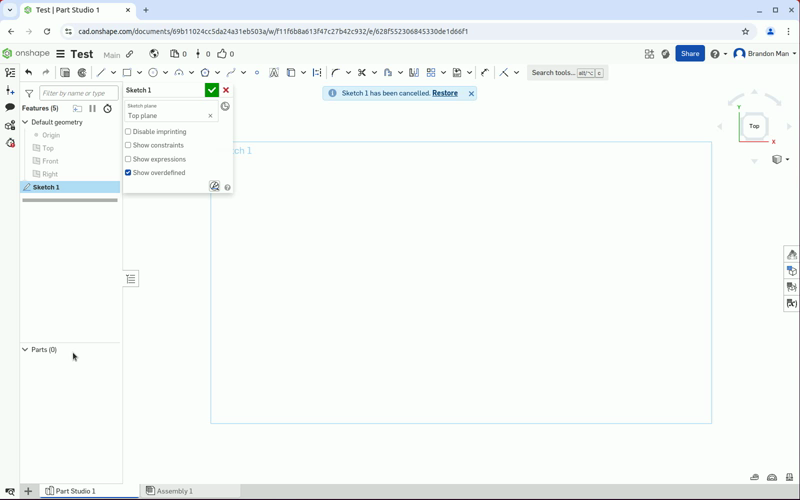
mouse_move(460, 282)
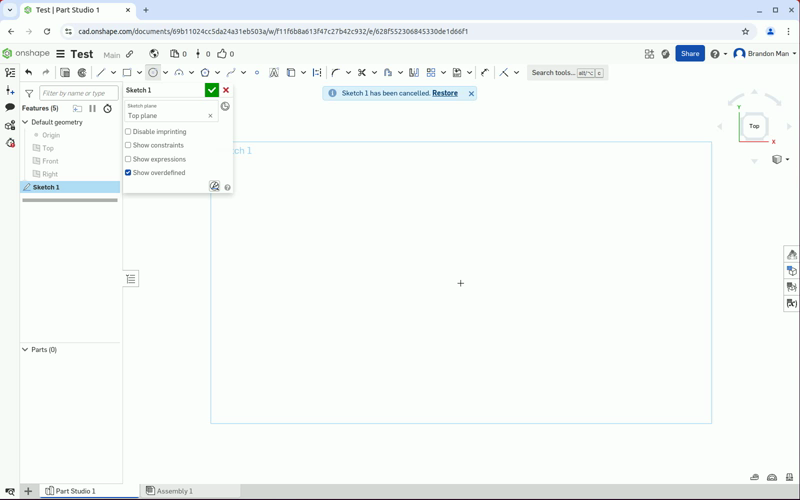
click(460, 282)
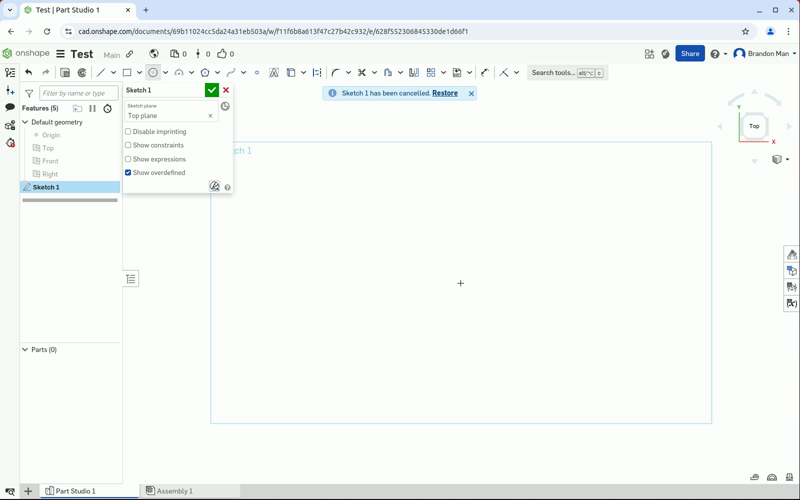
key_up(shift)
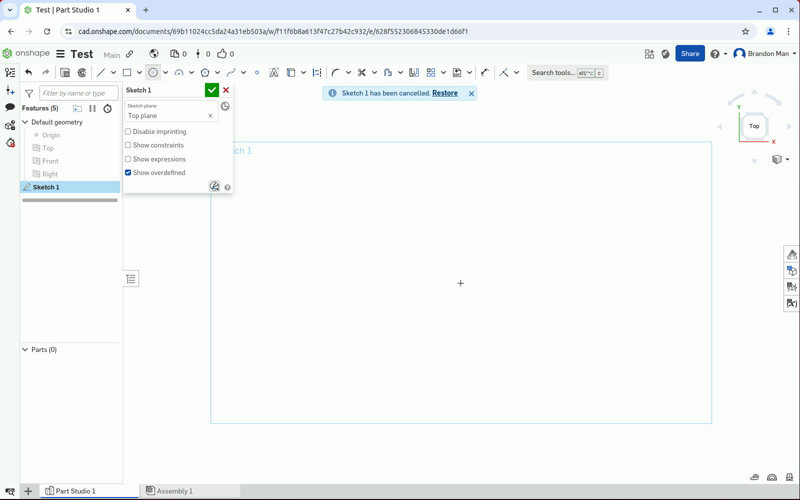
mouse_move(471, 282)
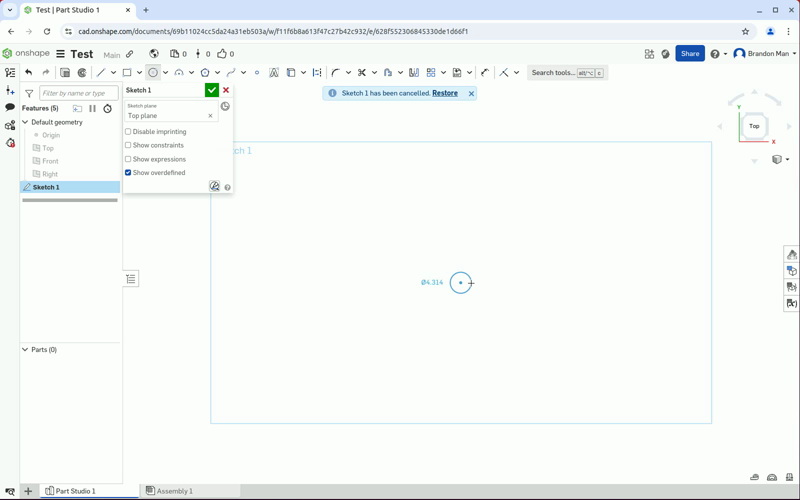
click(471, 282)
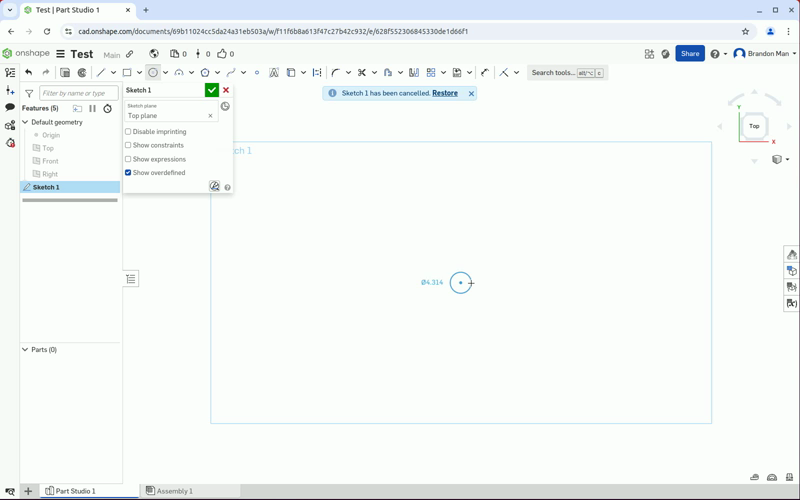
key(esc)
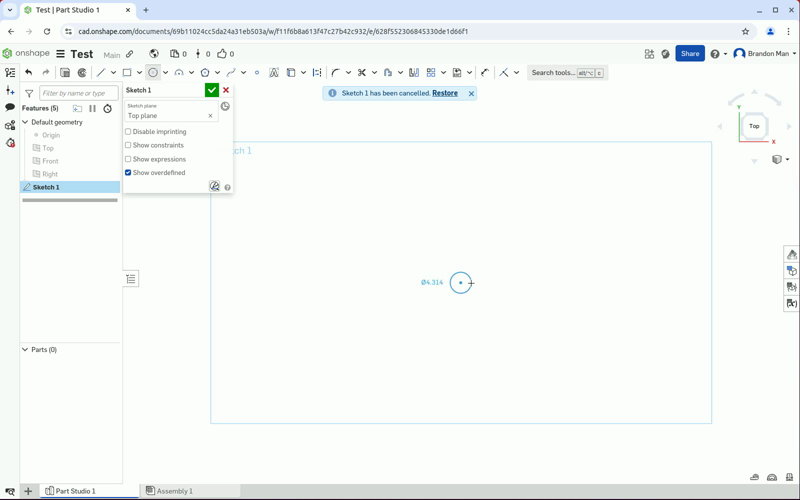
mouse_move(462, 284)
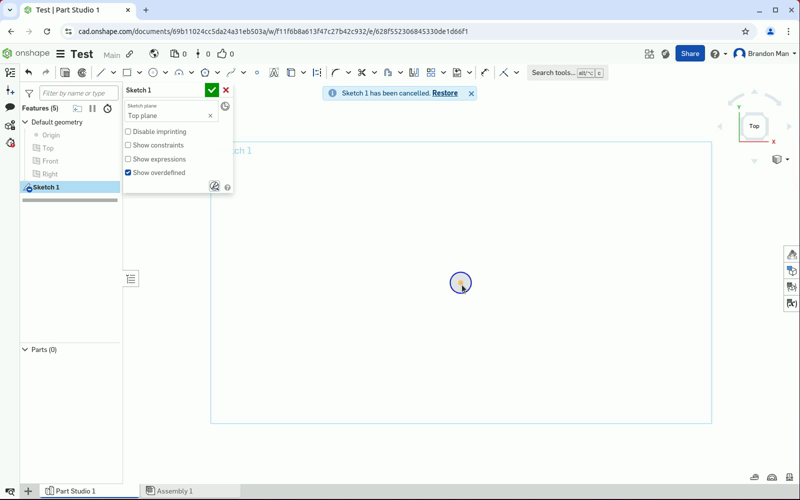
scroll(6)
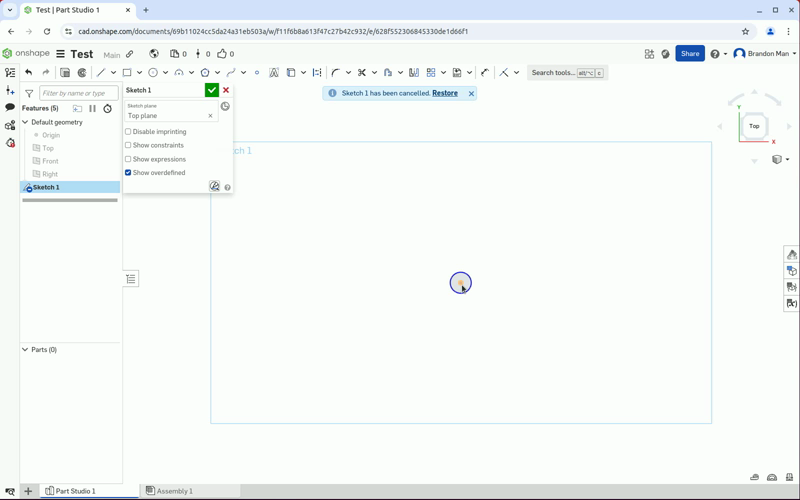
scroll(6)
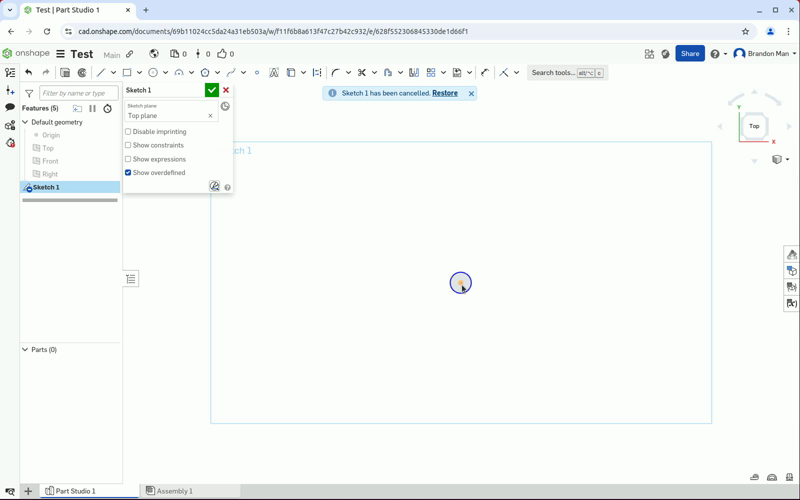
scroll(6)
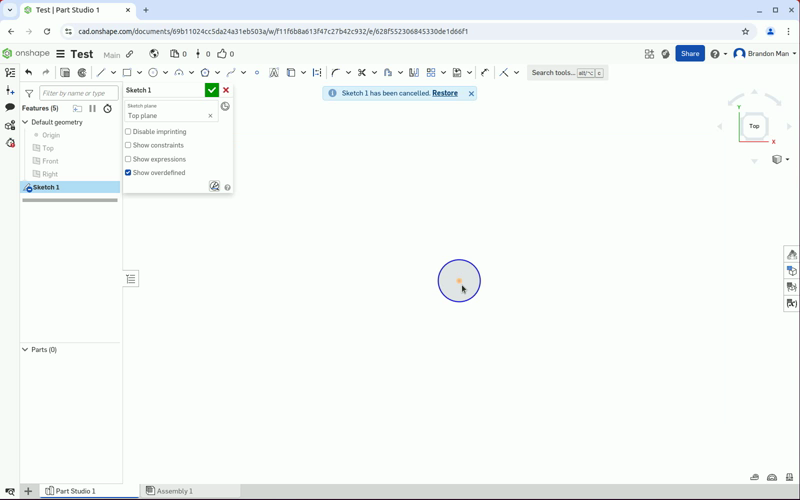
scroll(6)
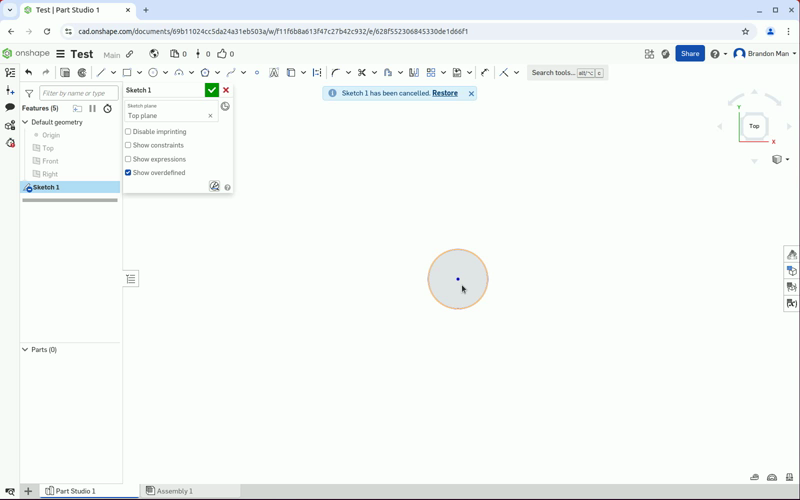
scroll(6)
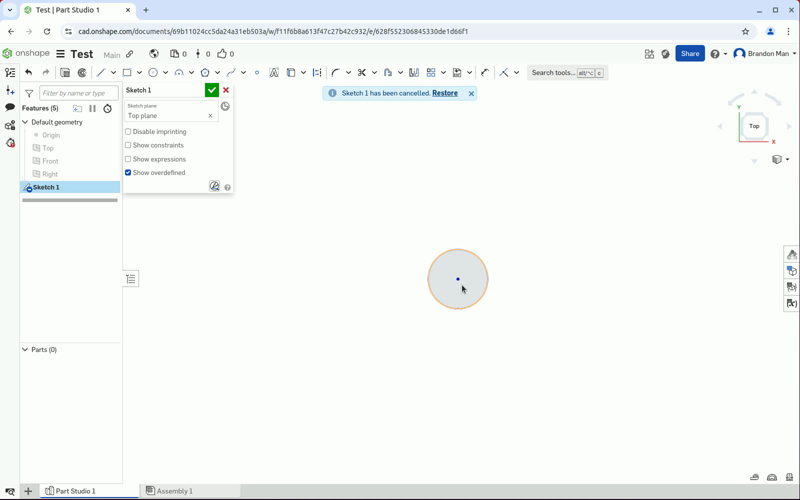
scroll(6)
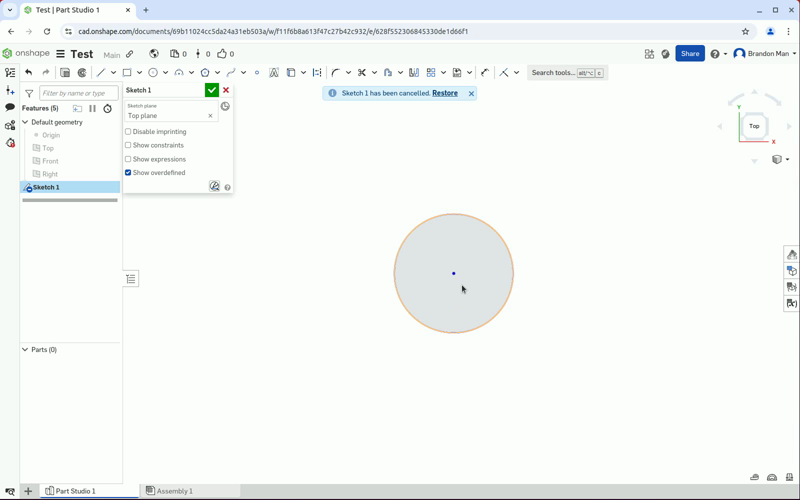
scroll(6)
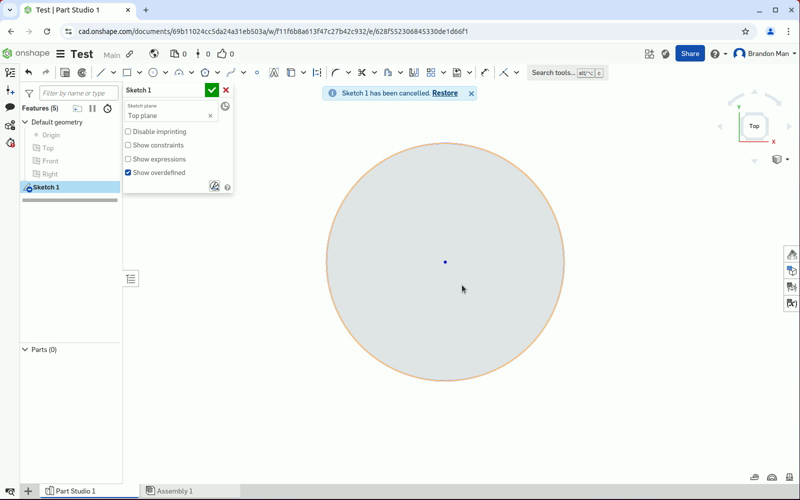
click(462, 284)
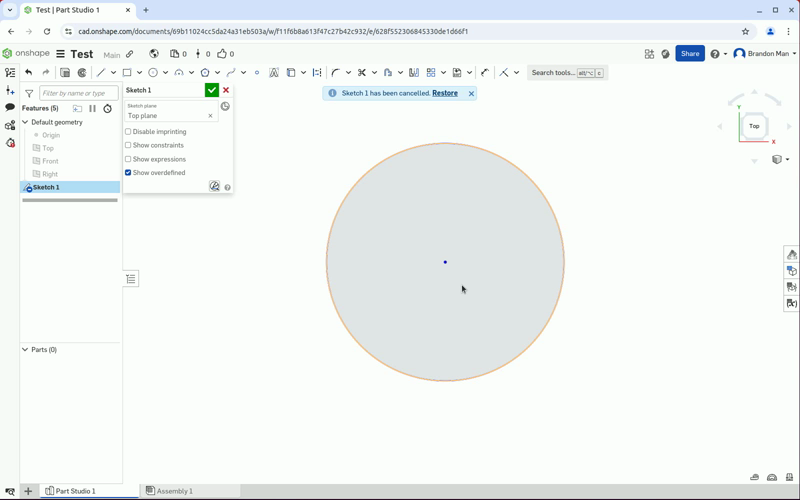
scroll(-6)
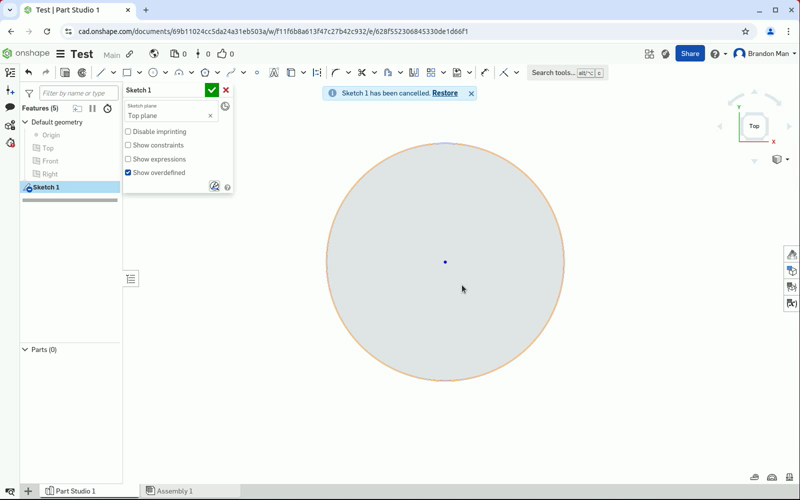
scroll(-6)
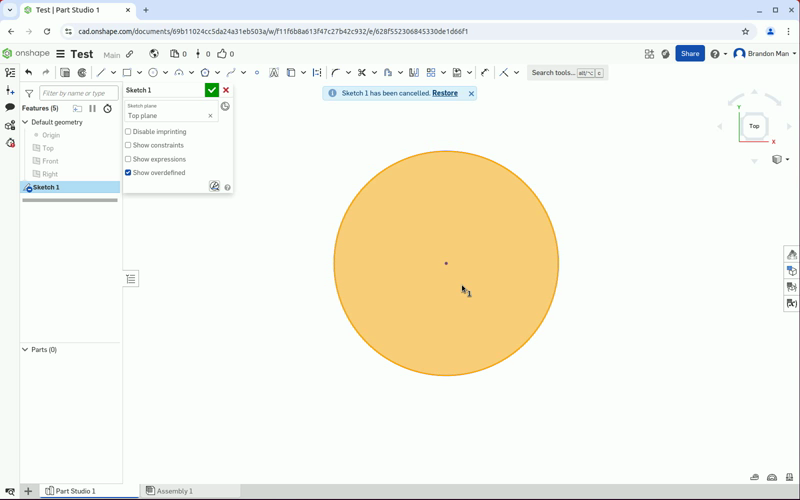
scroll(-6)
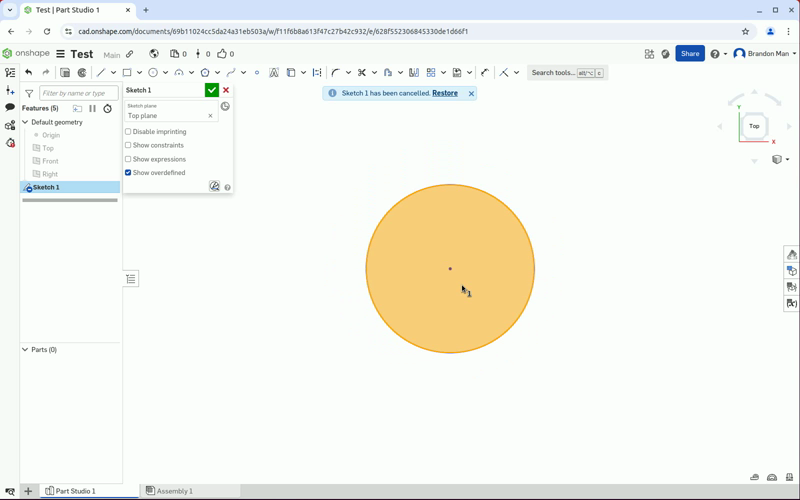
scroll(-6)
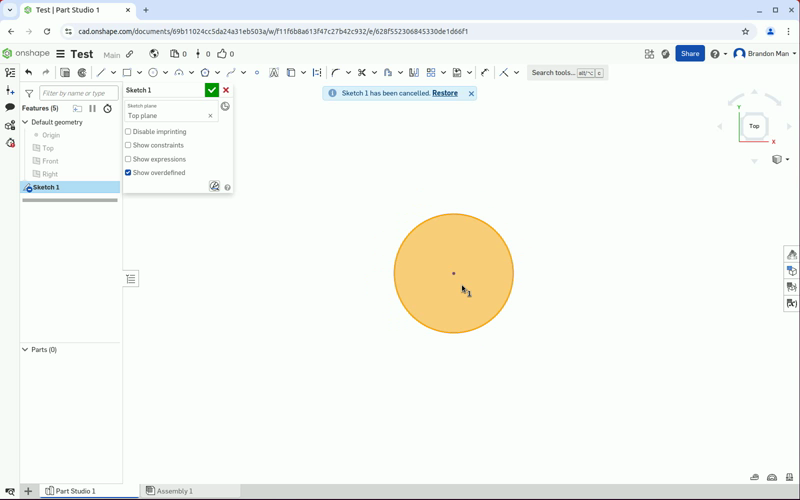
scroll(-6)
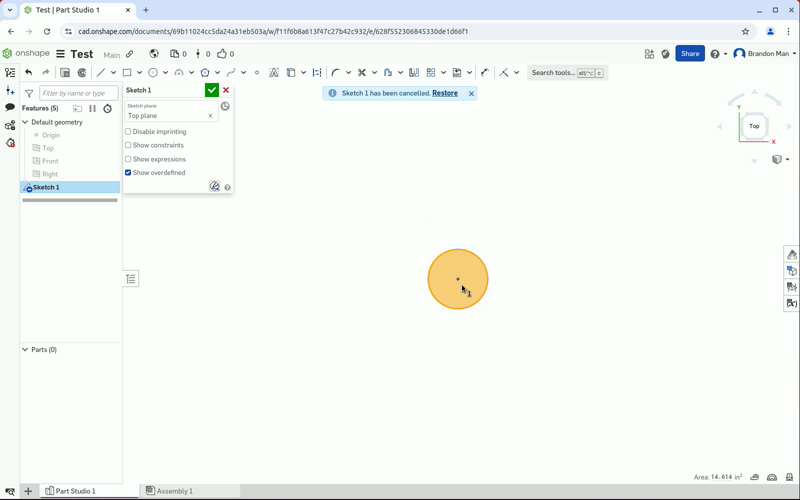
scroll(-6)
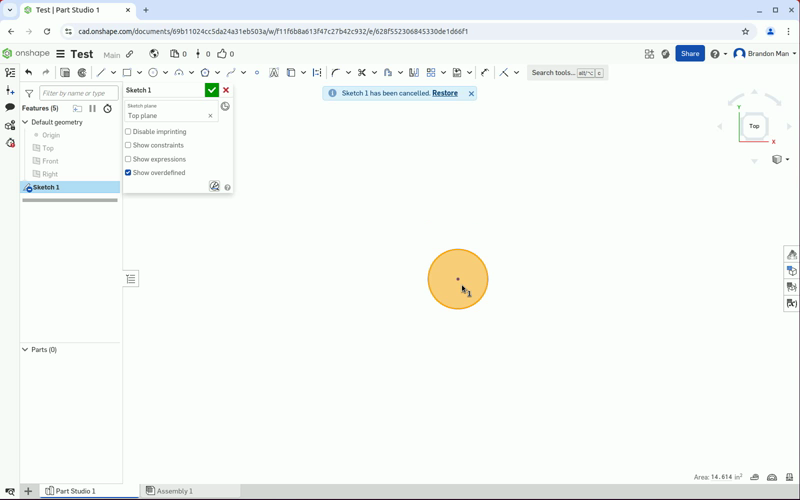
scroll(-6)
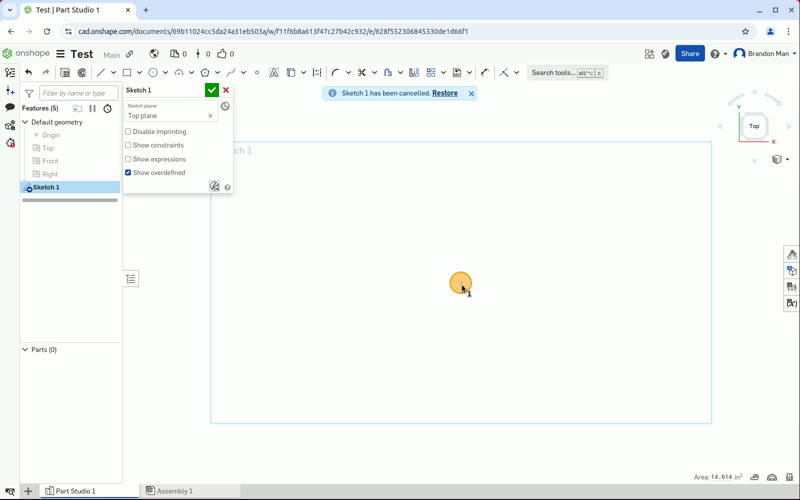
mouse_move(73, 352)
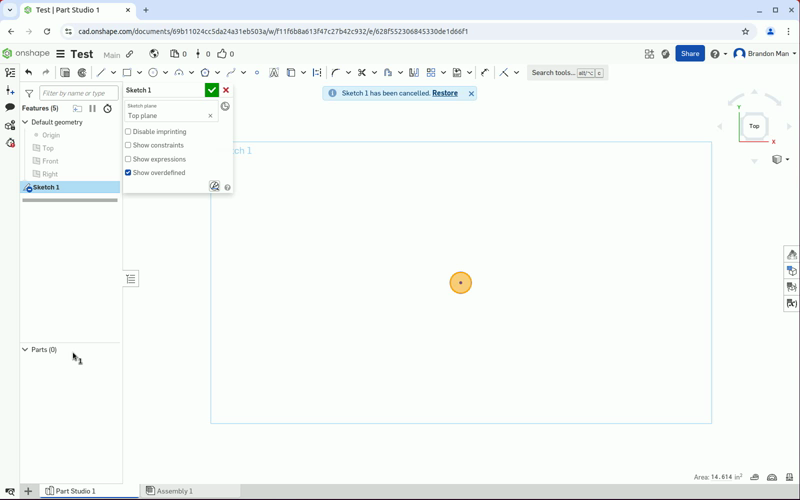
key(shift+y)
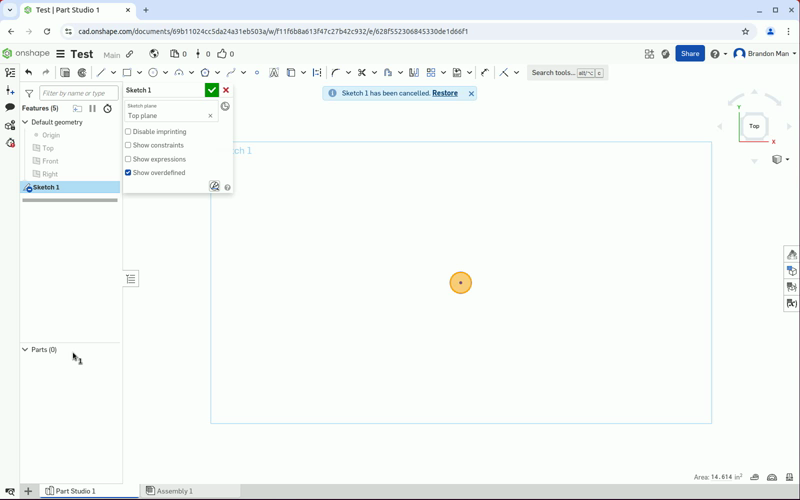
key(shift+e)
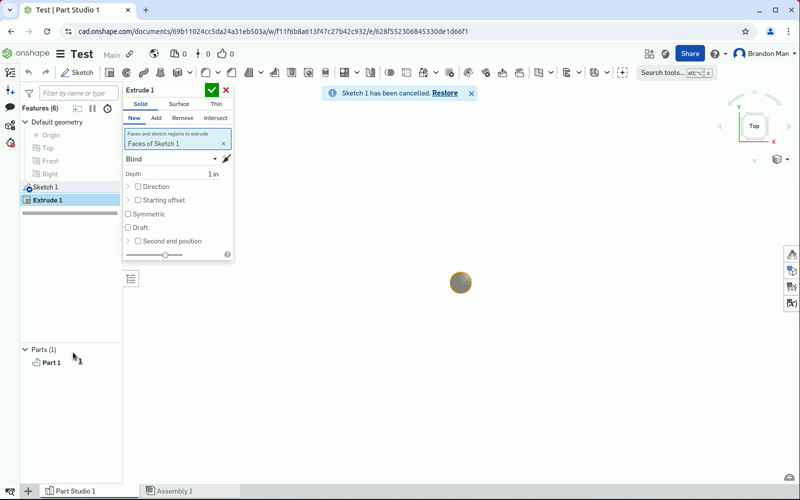
mouse_move(143, 106)
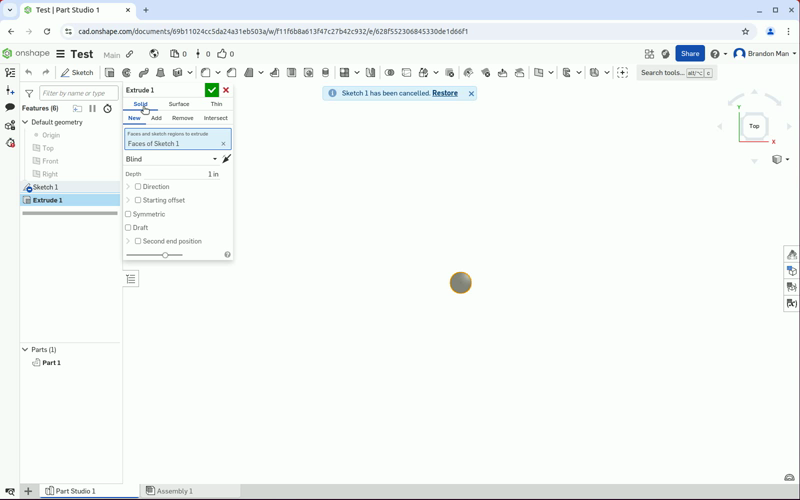
click(143, 106)
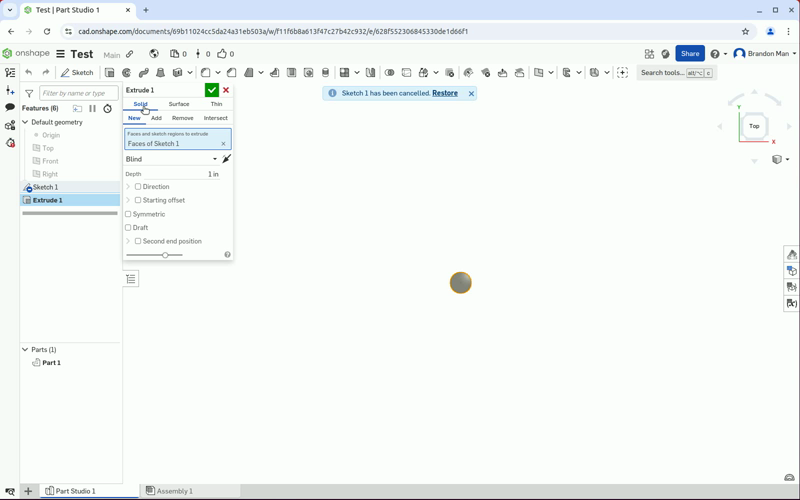
mouse_move(137, 120)
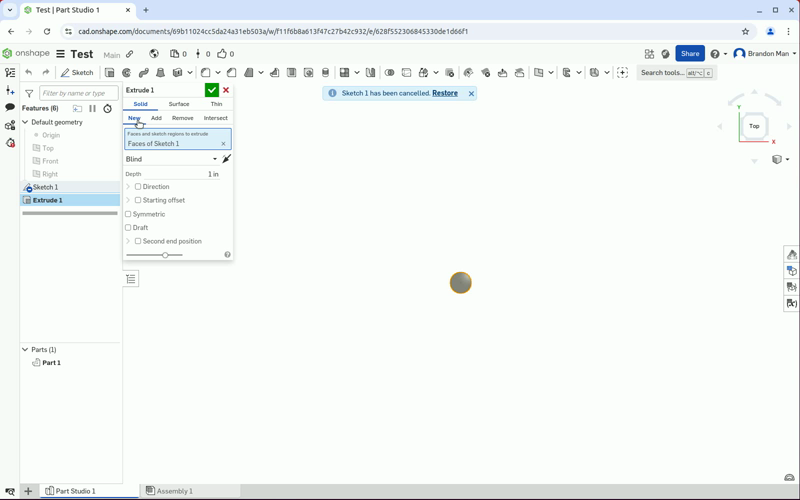
click(137, 120)
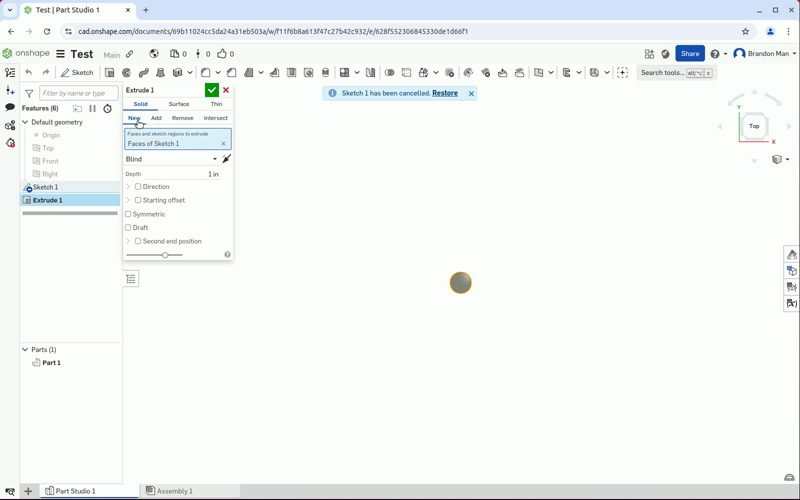
key(tab, 4)
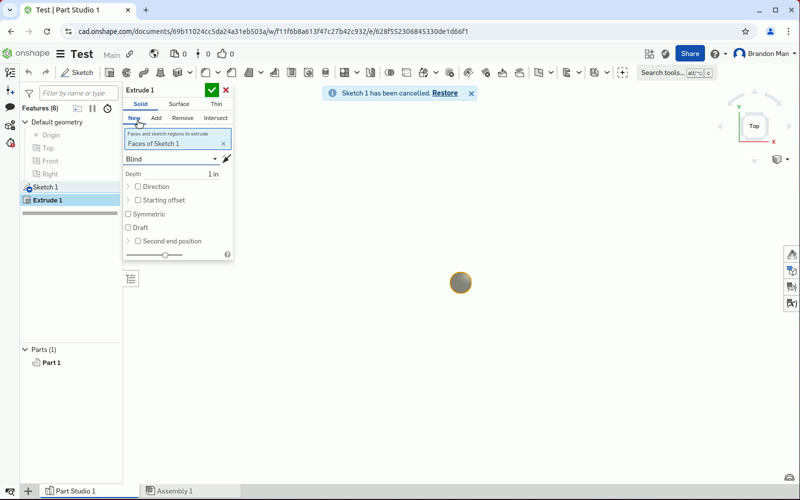
text(23.108)
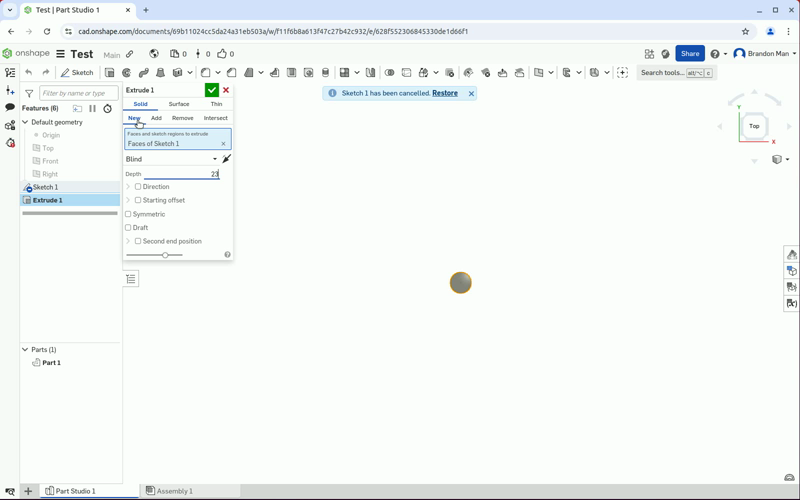
key(enter)
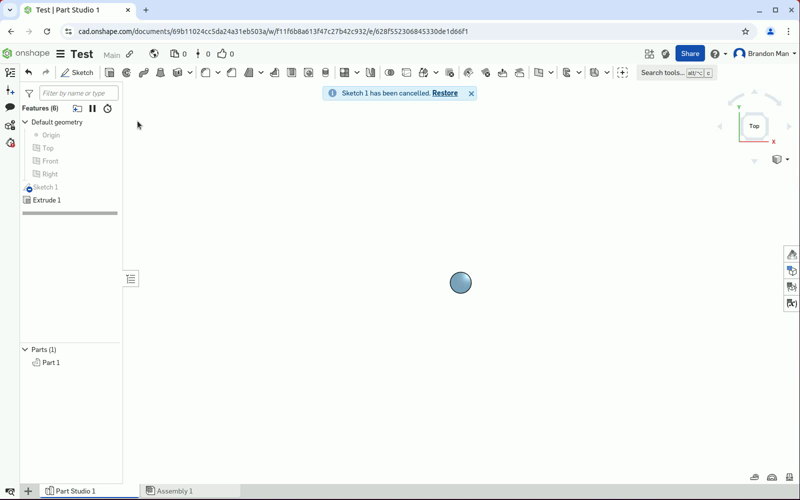
key(shift+h)
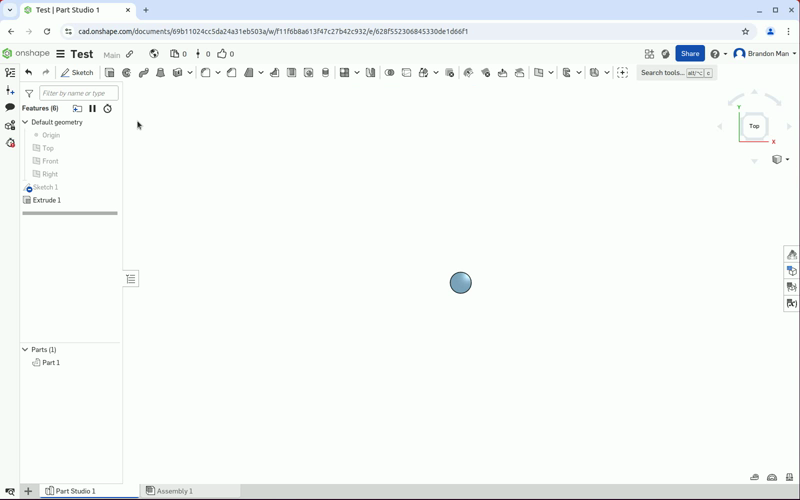
key(shift+h)
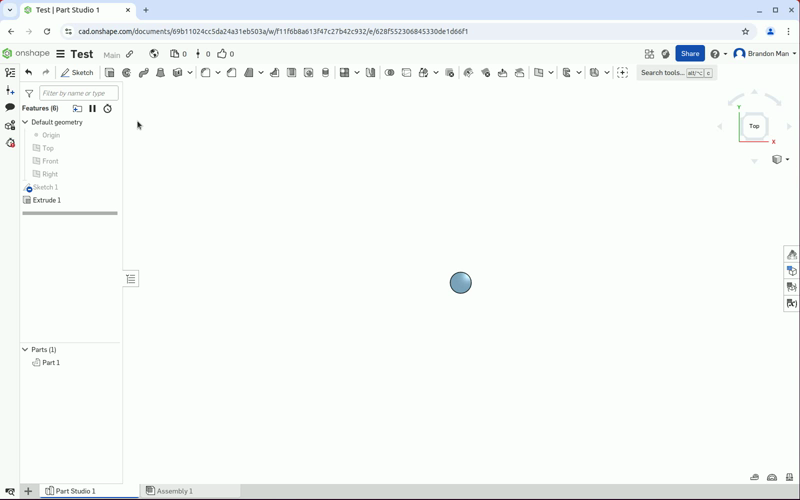
mouse_move(73, 189)
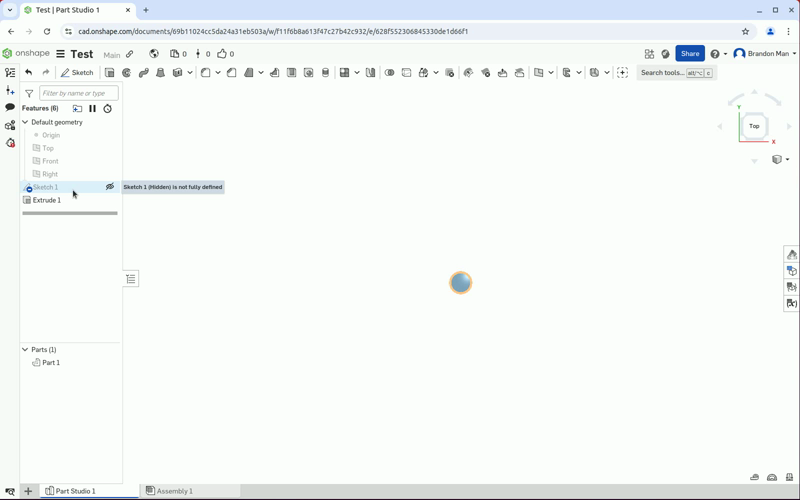
click(73, 189)
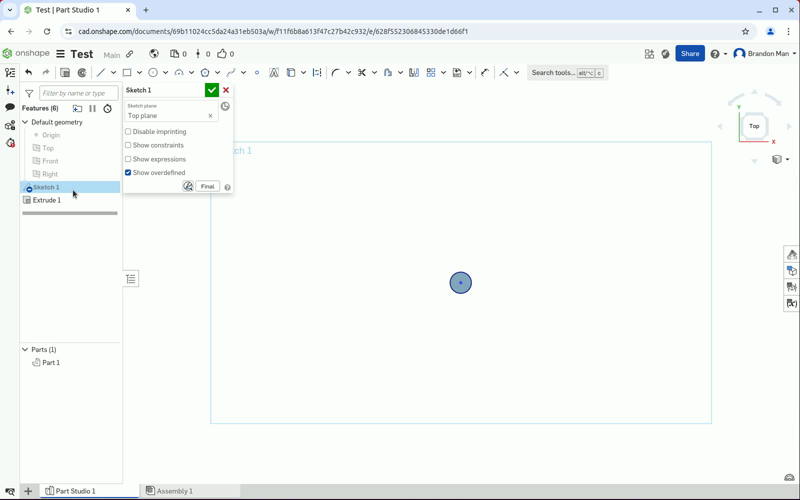
mouse_move(229, 92)
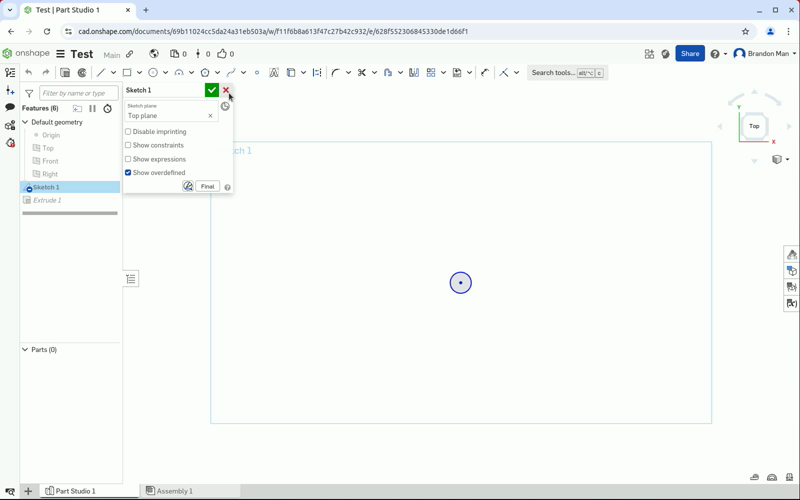
click(229, 92)
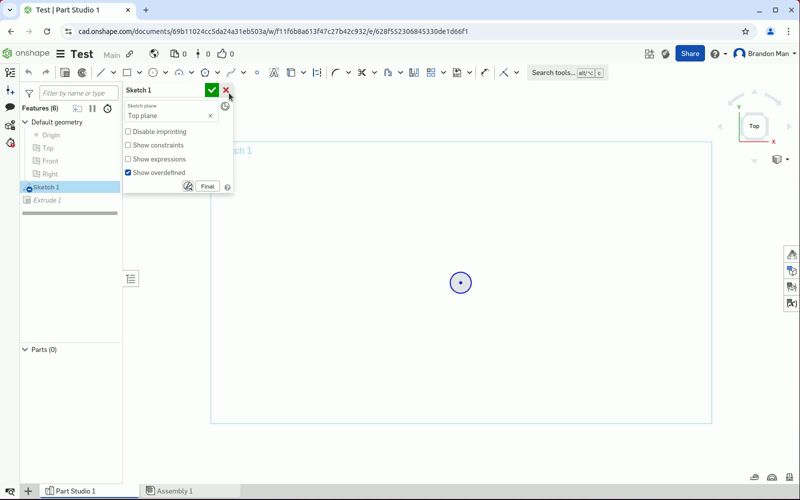
key(shift+s)
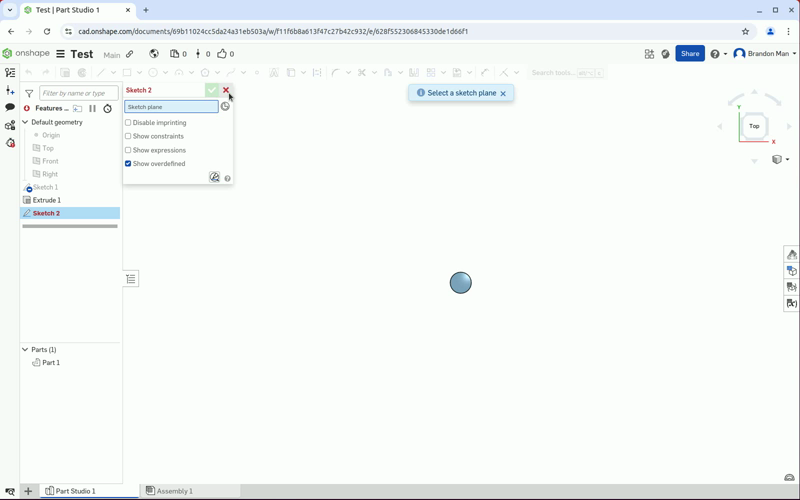
mouse_move(73, 150)
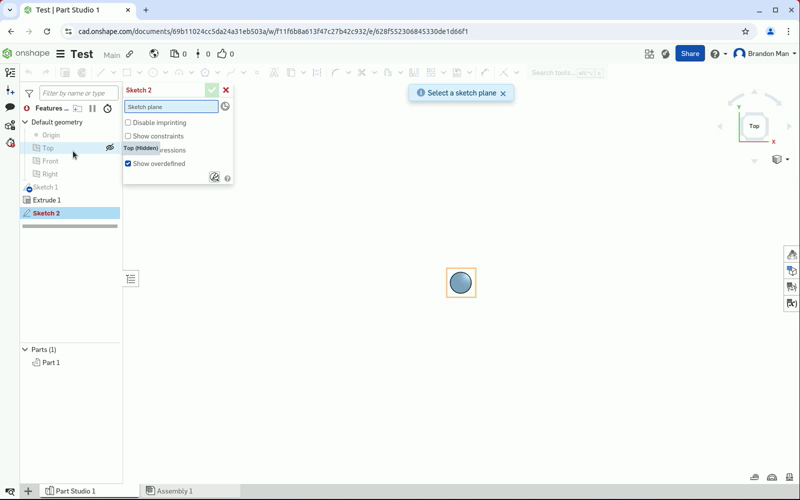
click(73, 150)
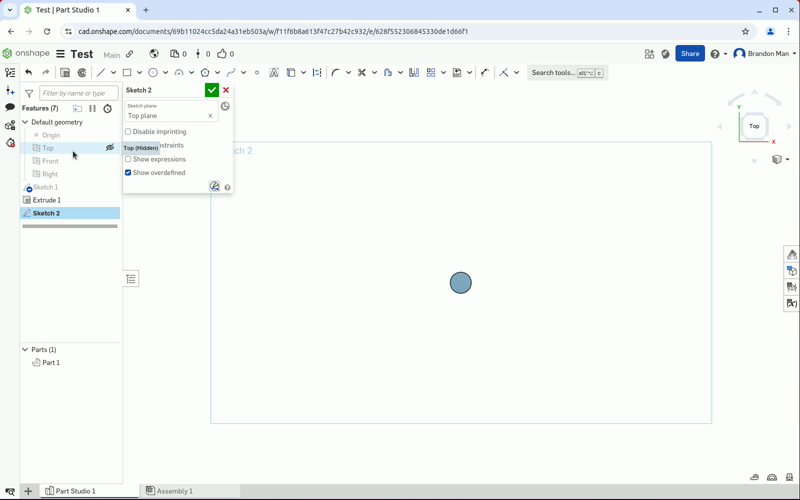
mouse_move(73, 352)
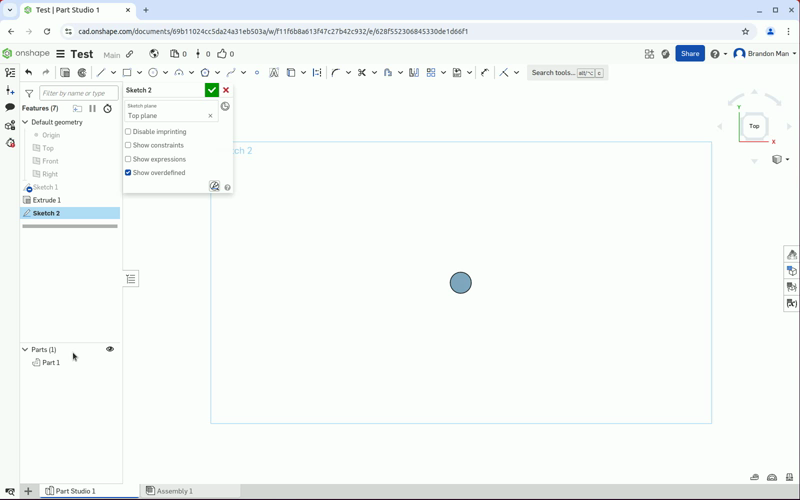
key(y)
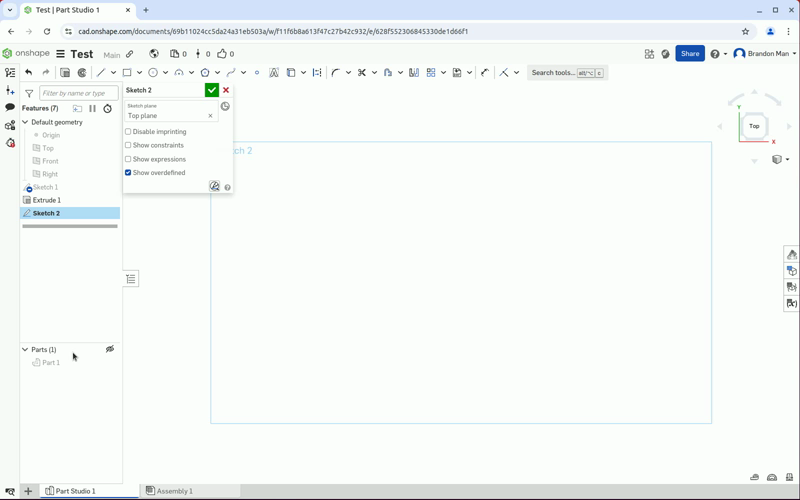
key(c)
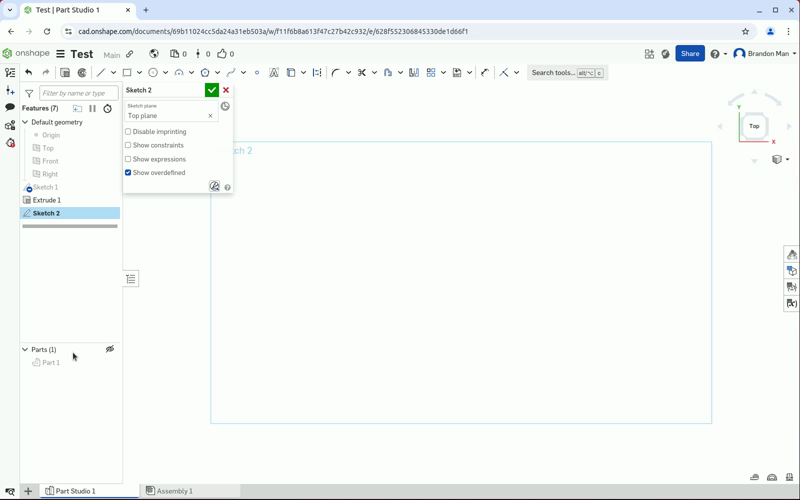
key_down(shift)
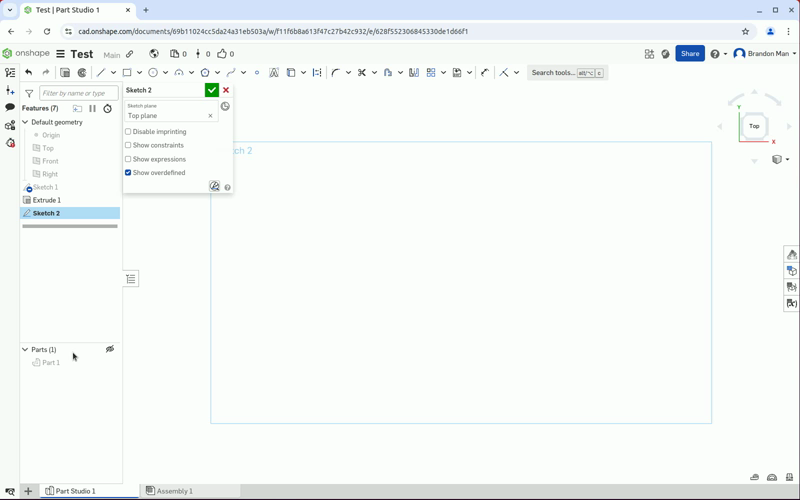
mouse_move(460, 282)
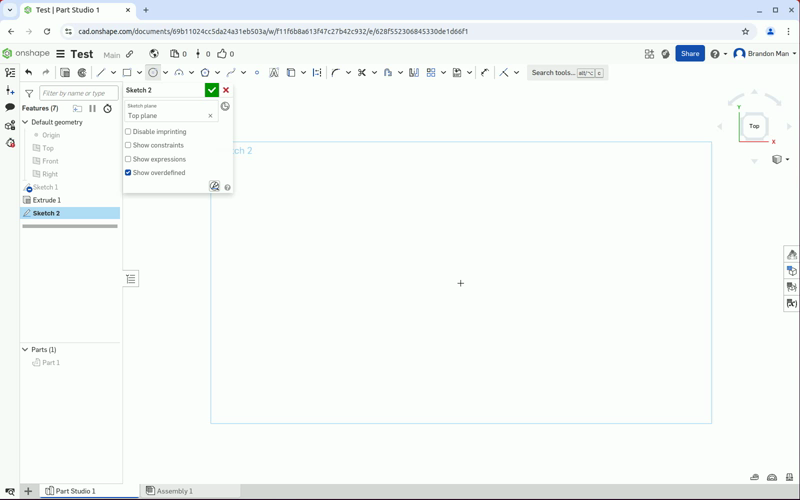
click(460, 282)
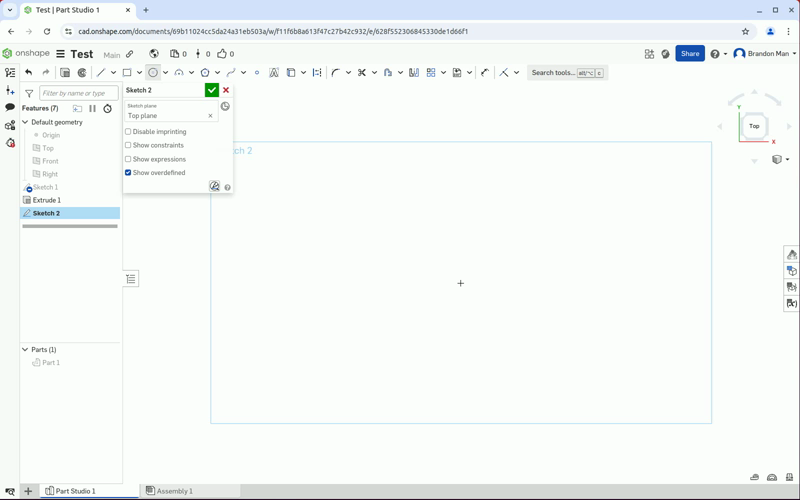
key_up(shift)
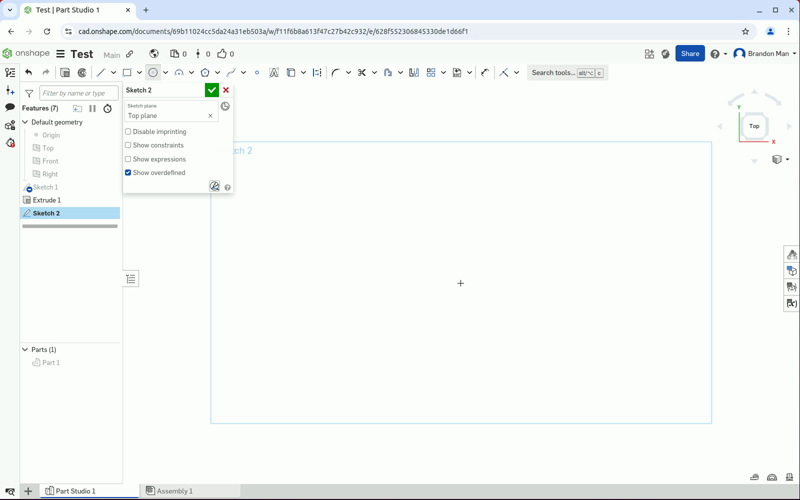
mouse_move(471, 282)
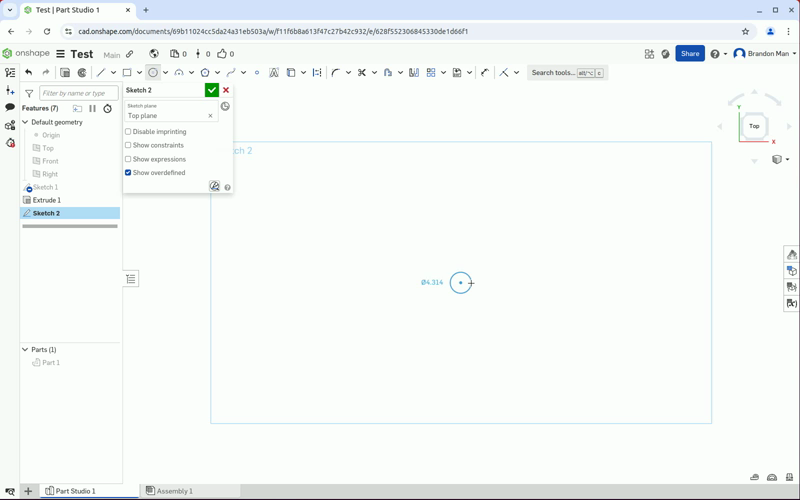
click(471, 282)
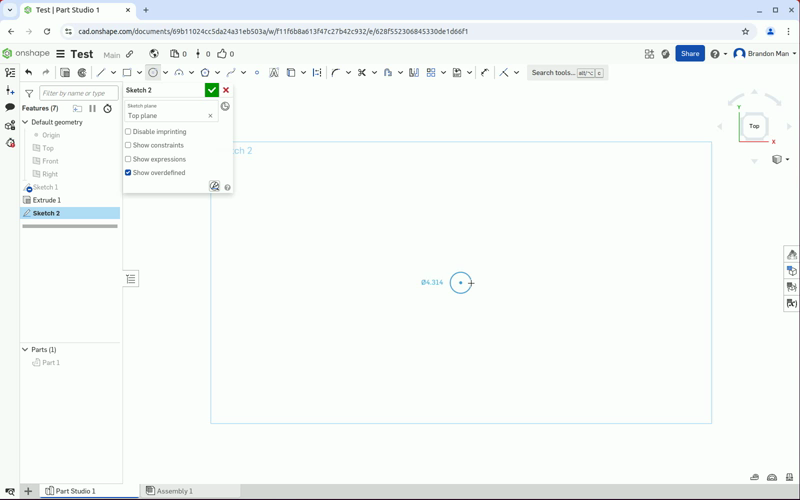
key(esc)
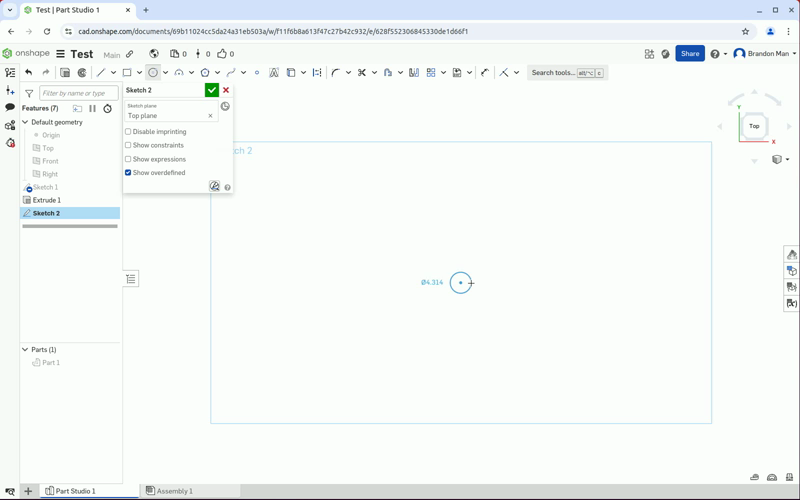
mouse_move(454, 282)
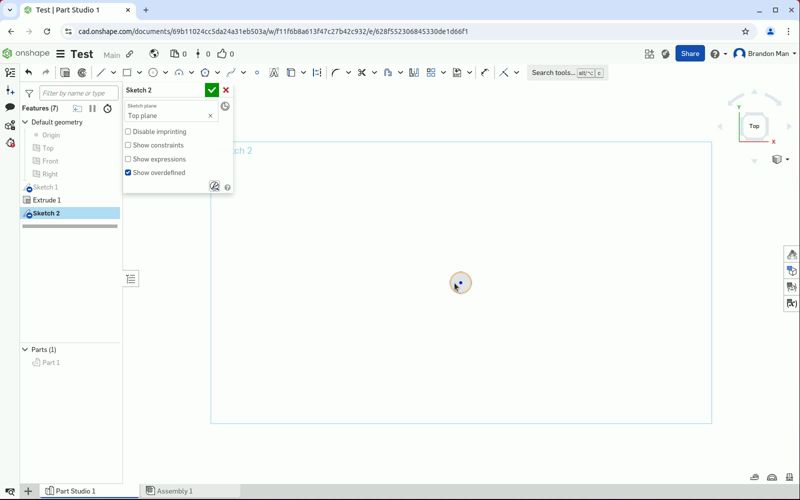
scroll(6)
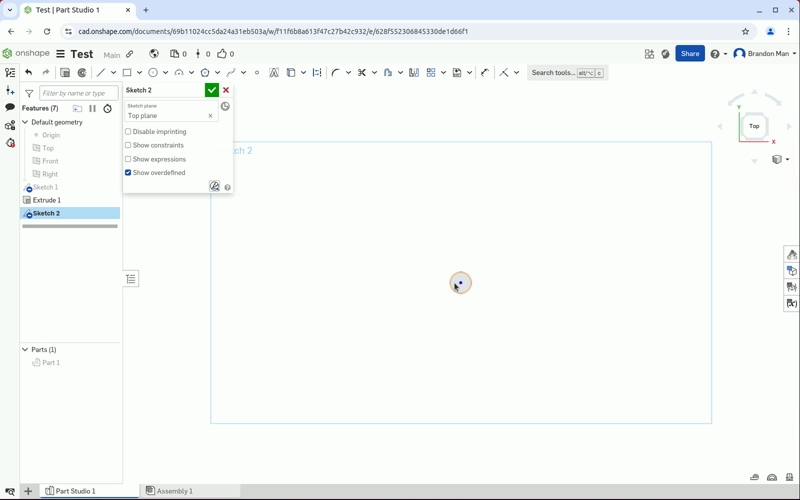
scroll(6)
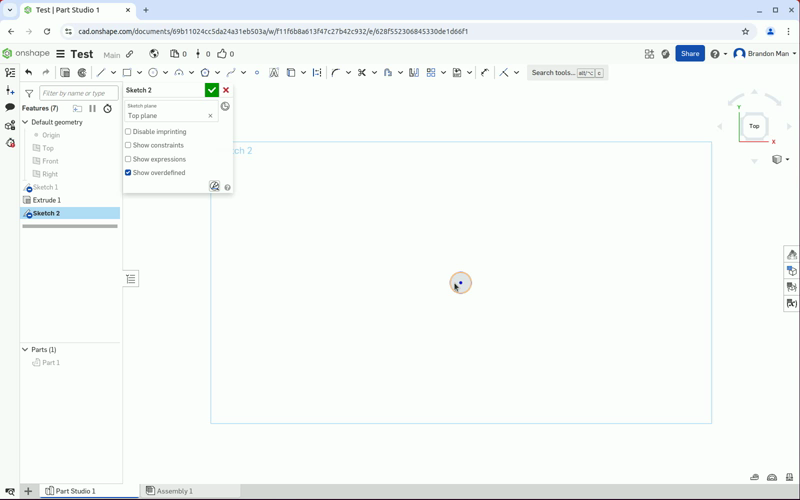
scroll(6)
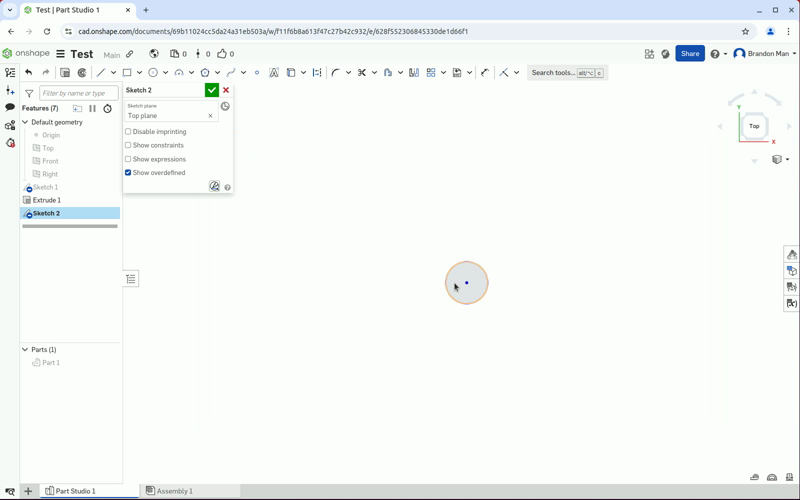
scroll(6)
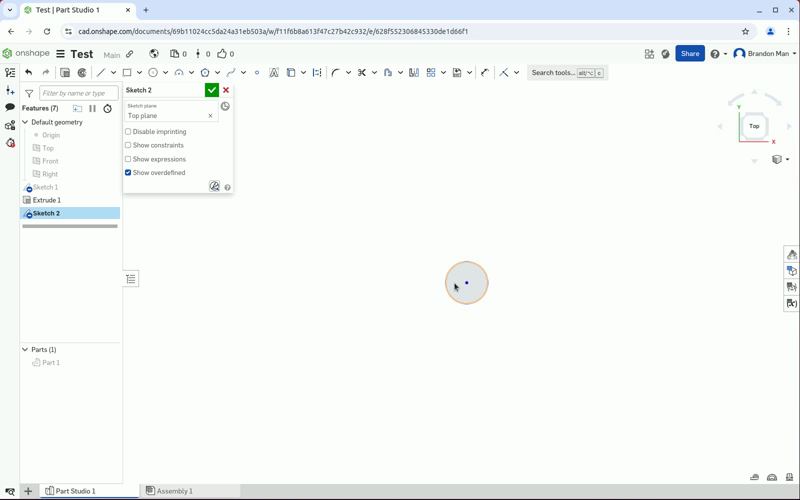
scroll(6)
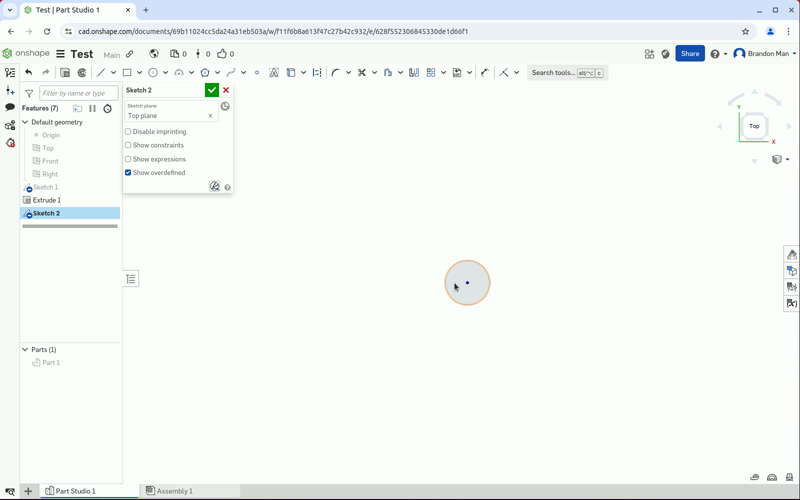
scroll(6)
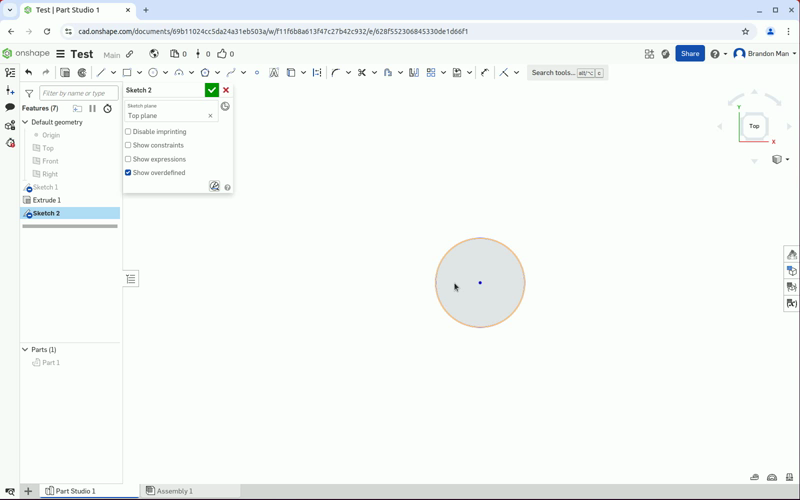
scroll(6)
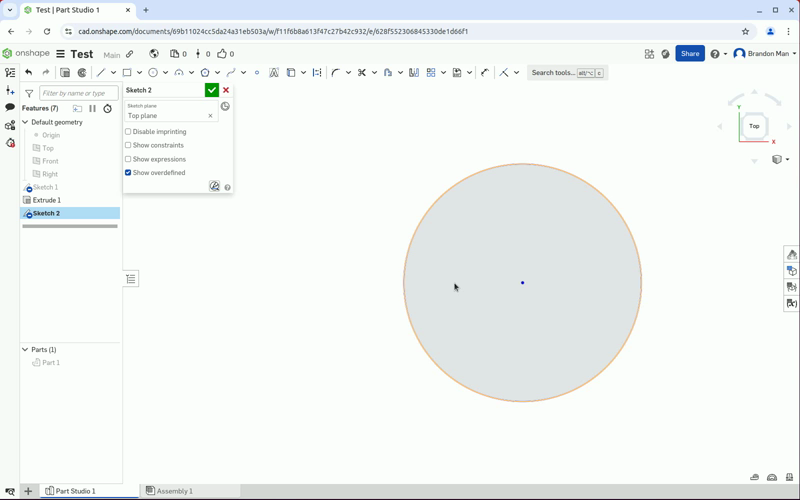
click(454, 282)
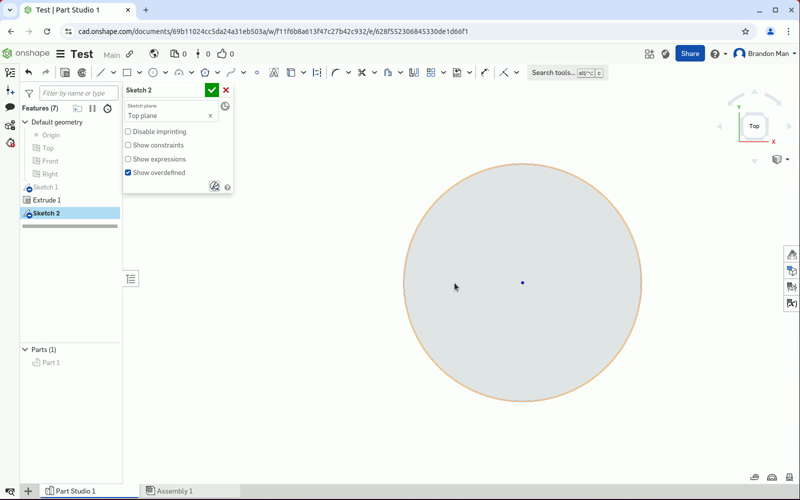
scroll(-6)
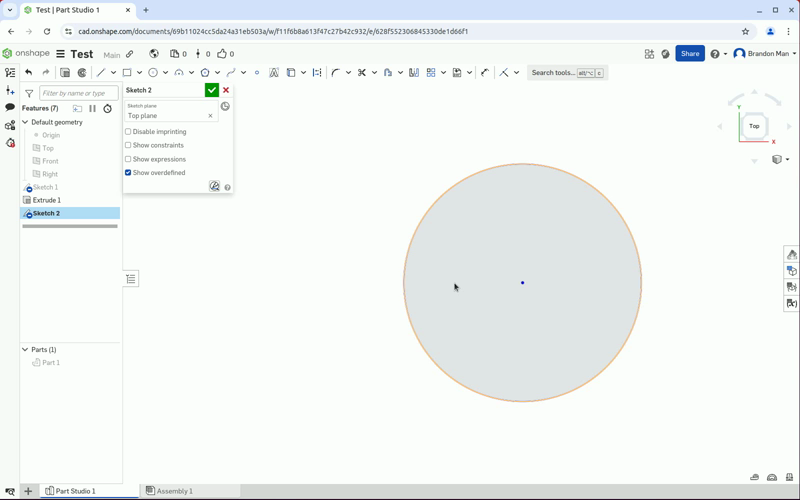
scroll(-6)
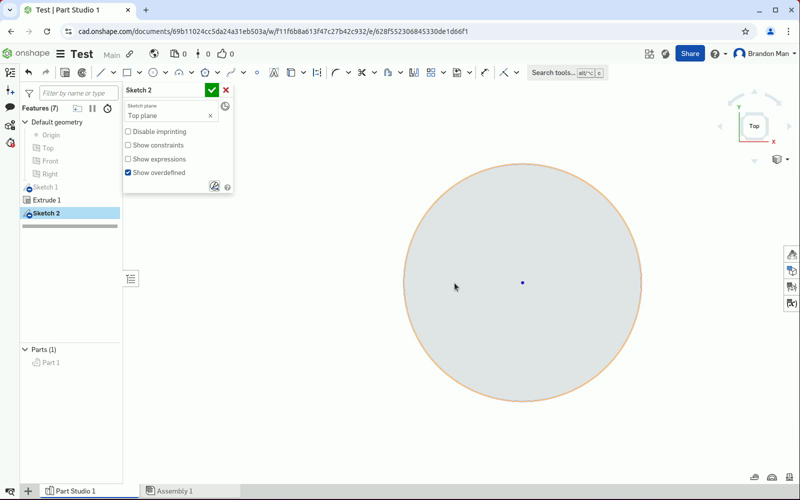
scroll(-6)
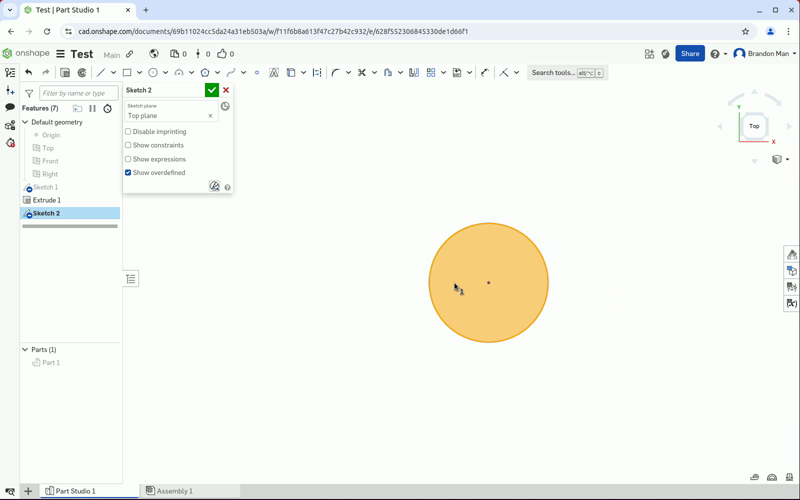
scroll(-6)
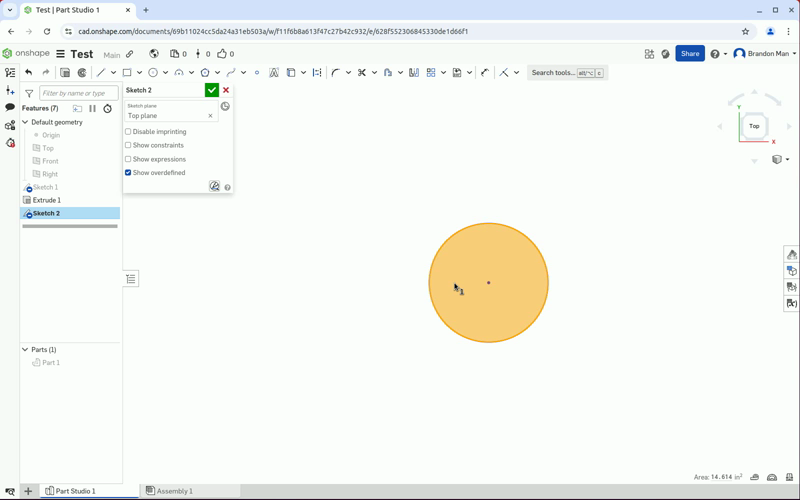
scroll(-6)
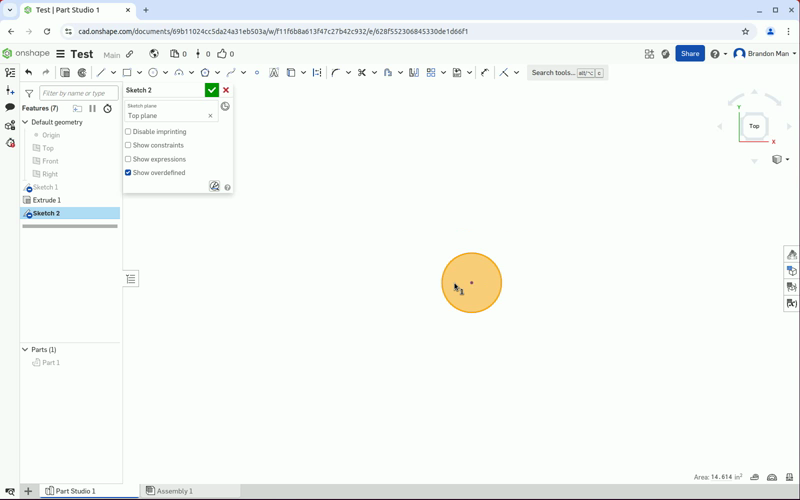
scroll(-6)
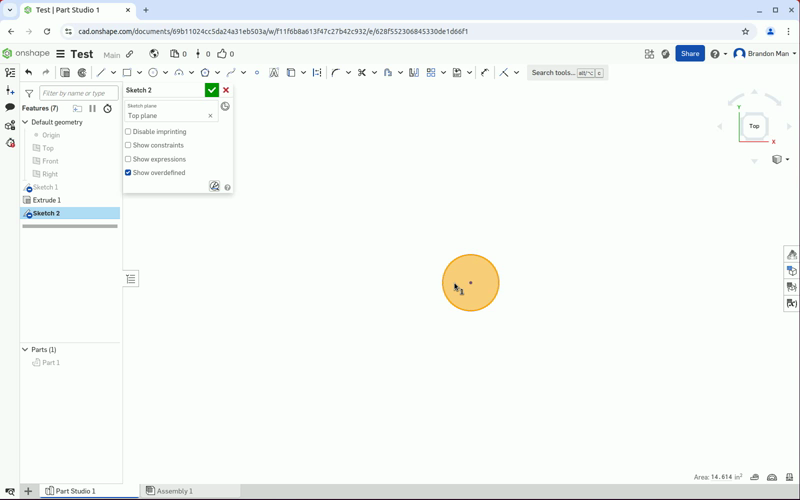
scroll(-6)
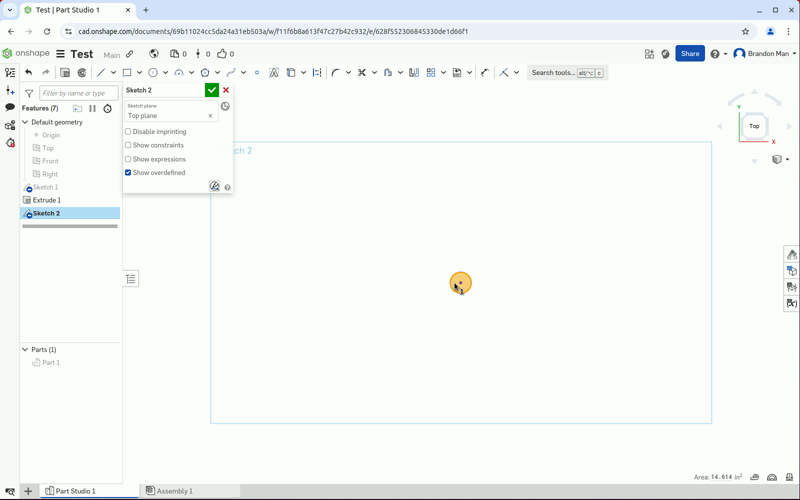
mouse_move(73, 352)
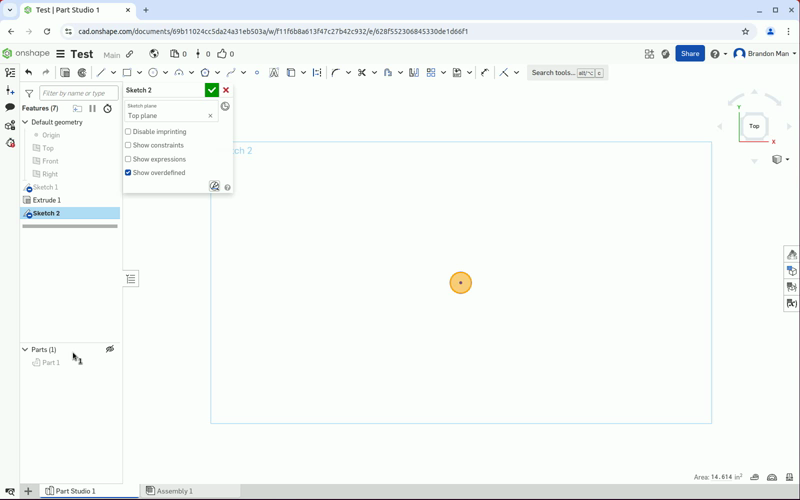
key(shift+y)
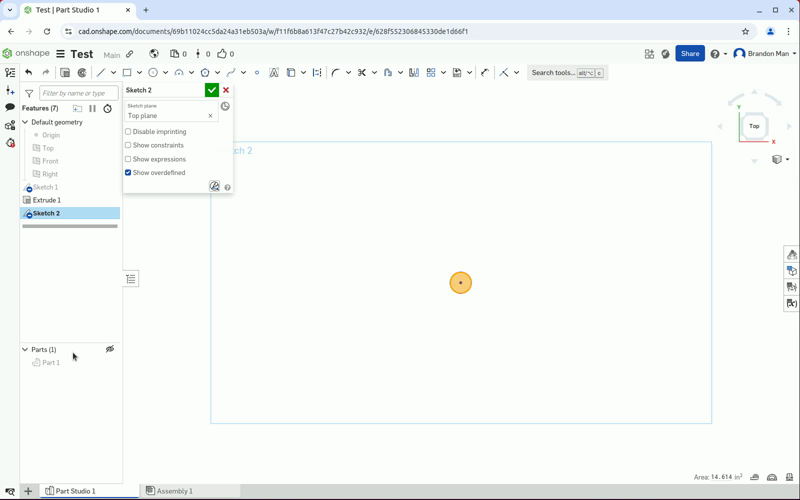
key(shift+e)
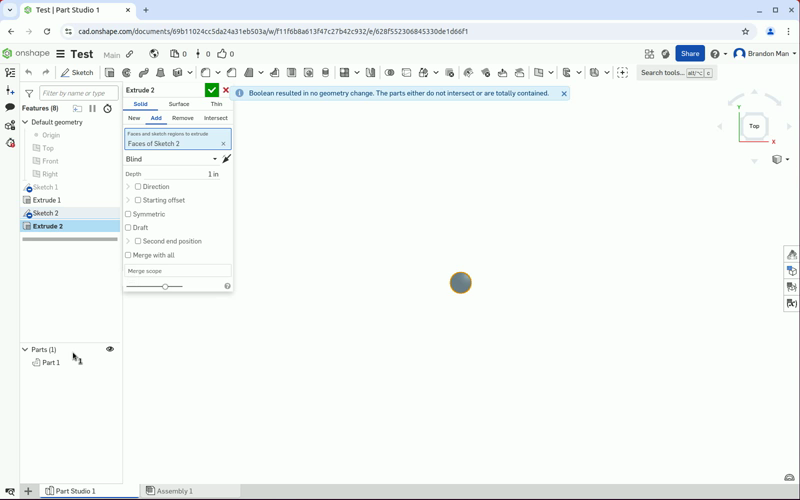
mouse_move(143, 106)
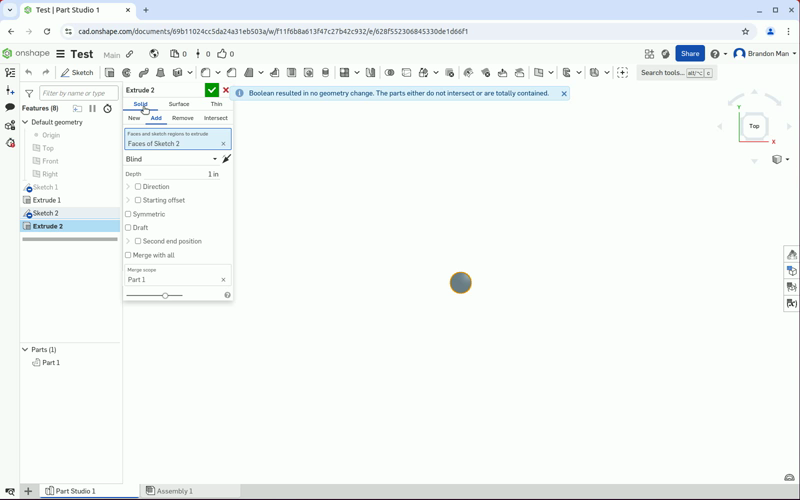
click(143, 106)
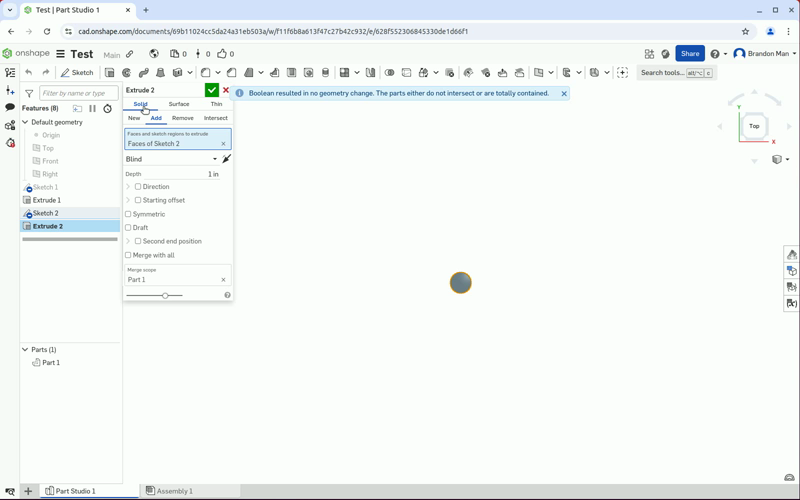
mouse_move(137, 120)
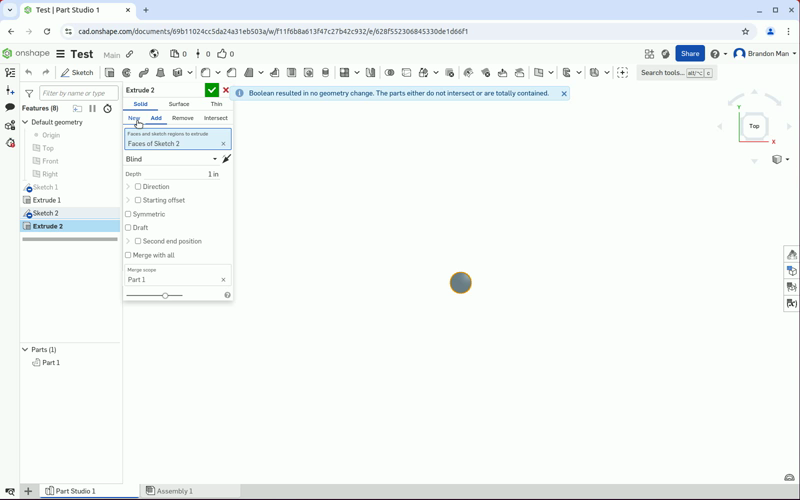
click(137, 120)
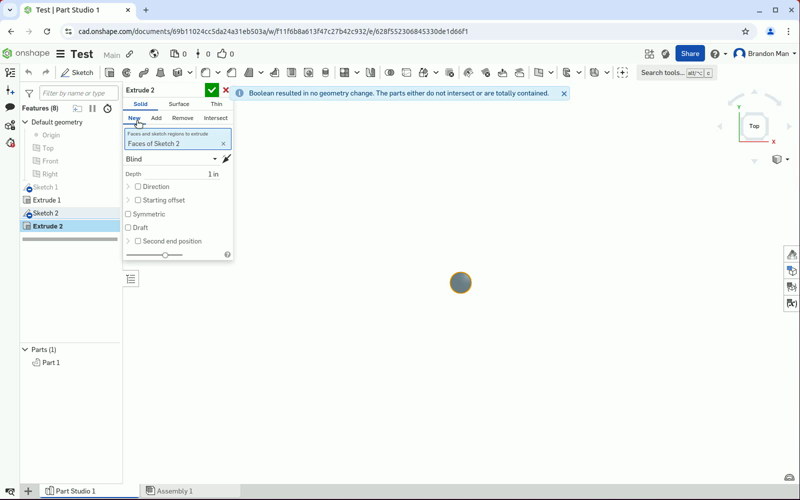
key(tab, 4)
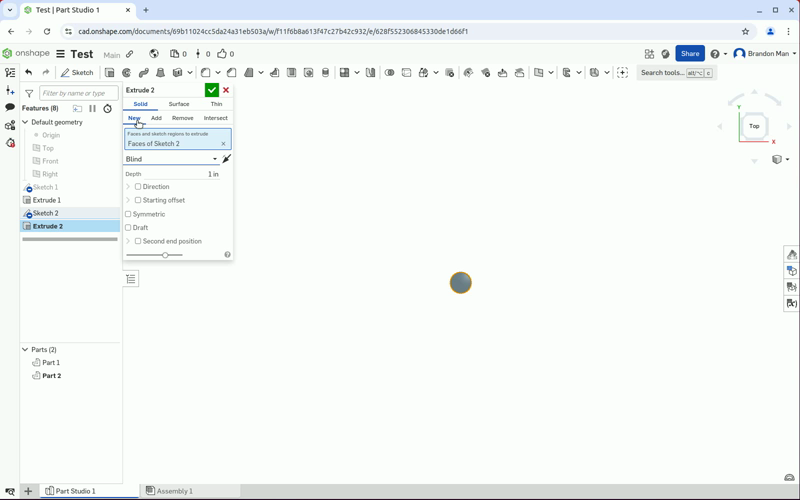
text(-5.055)
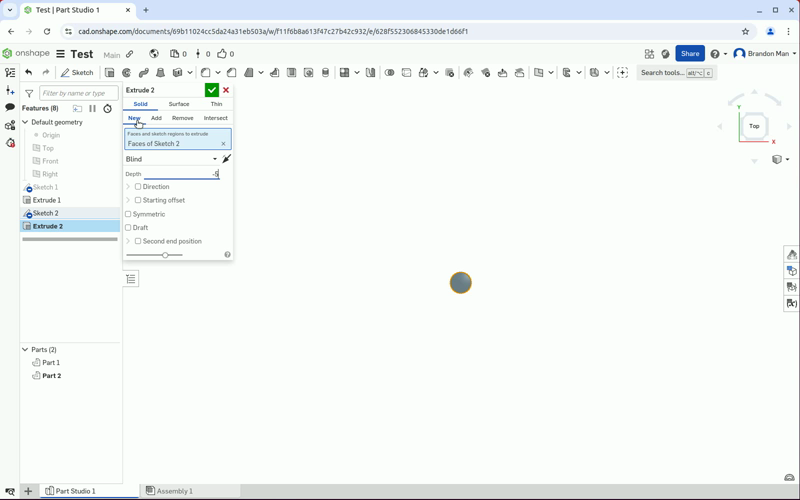
key(enter)
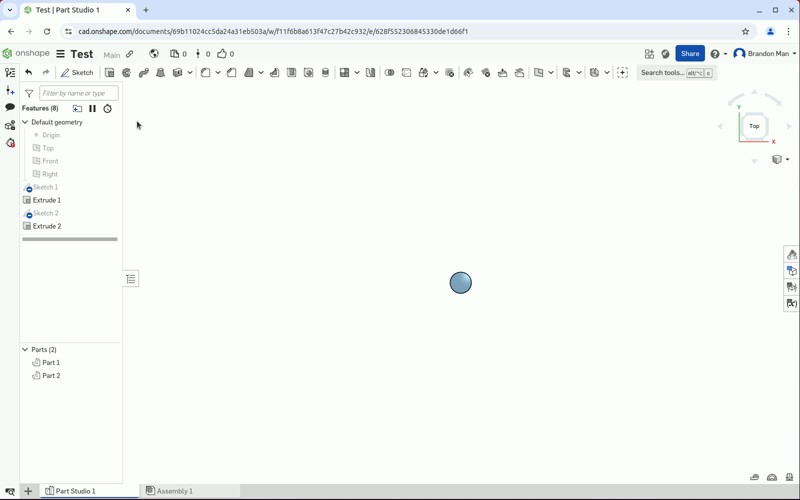
key(shift+h)
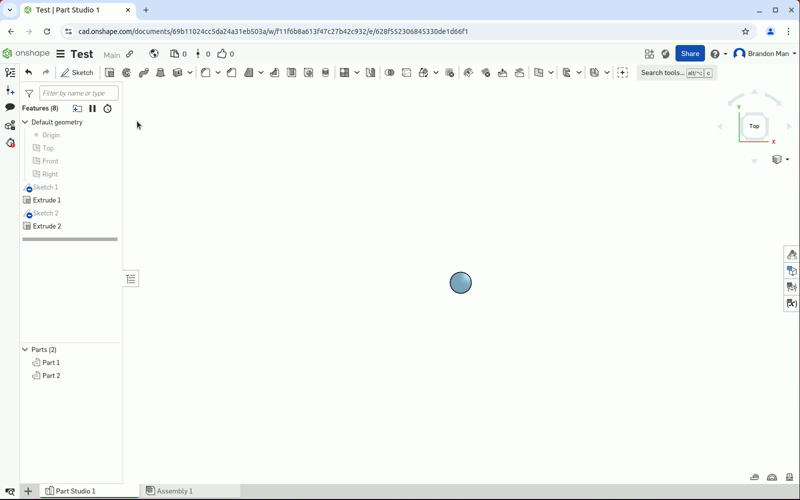
key(shift+h)
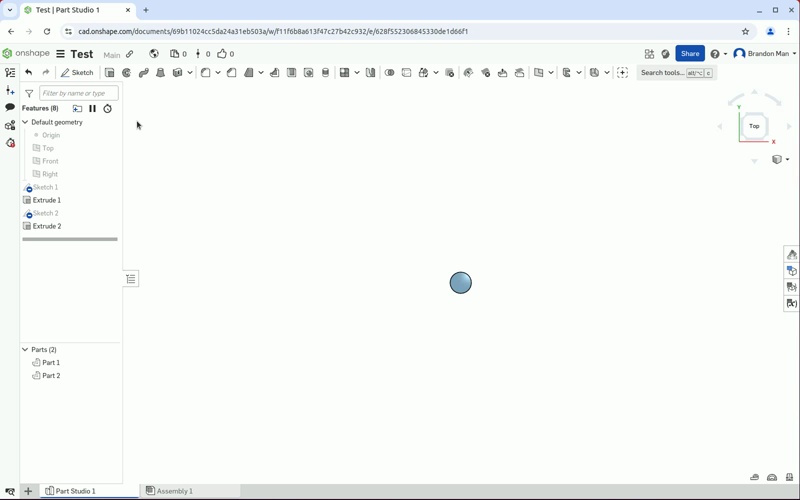
mouse_move(73, 189)
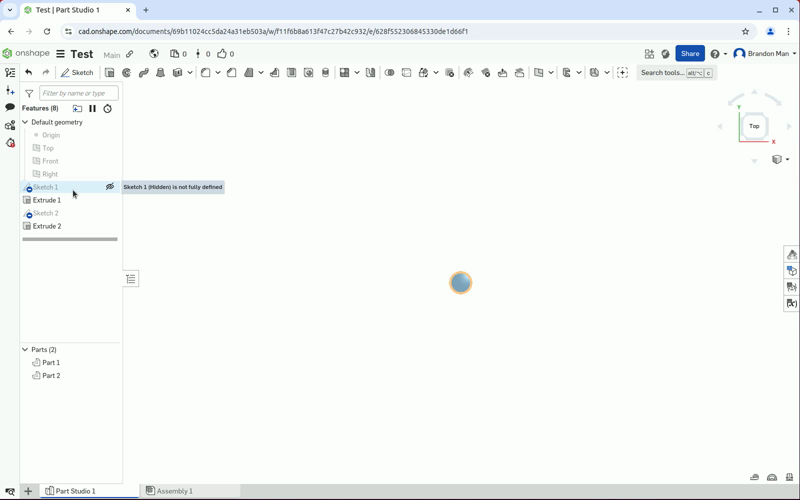
click(73, 189)
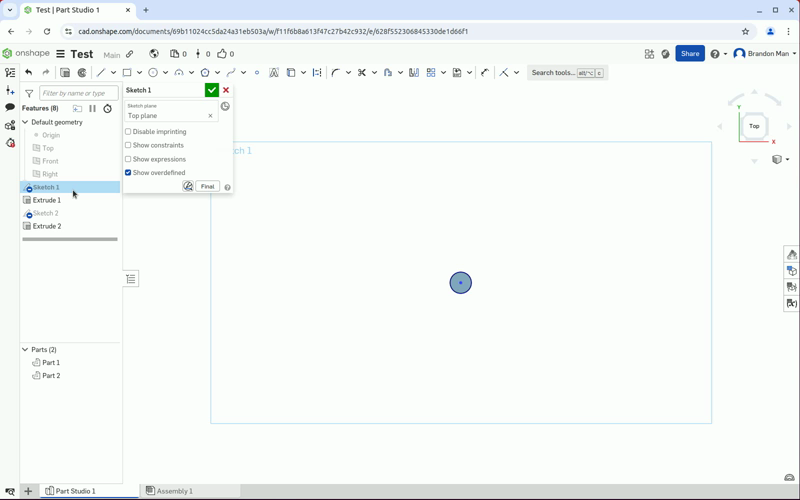
mouse_move(229, 92)
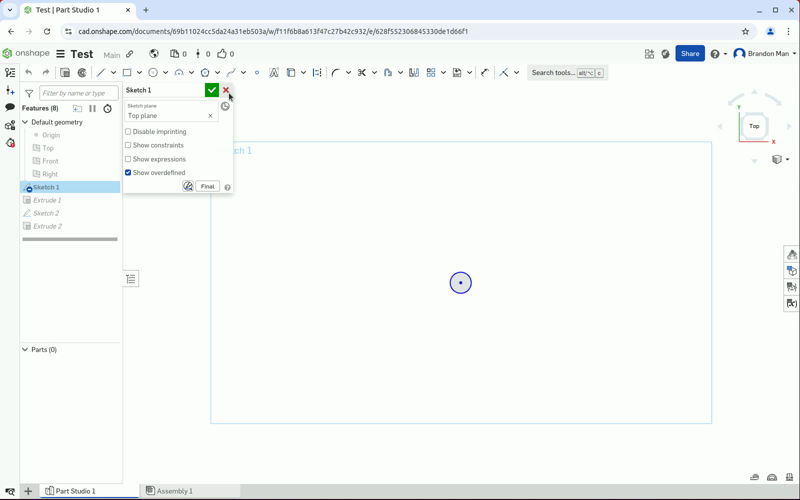
click(229, 92)
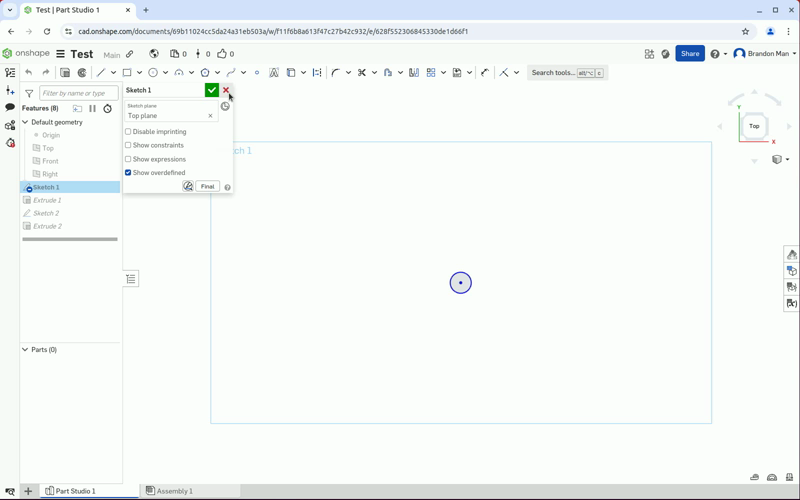
key(shift+s)
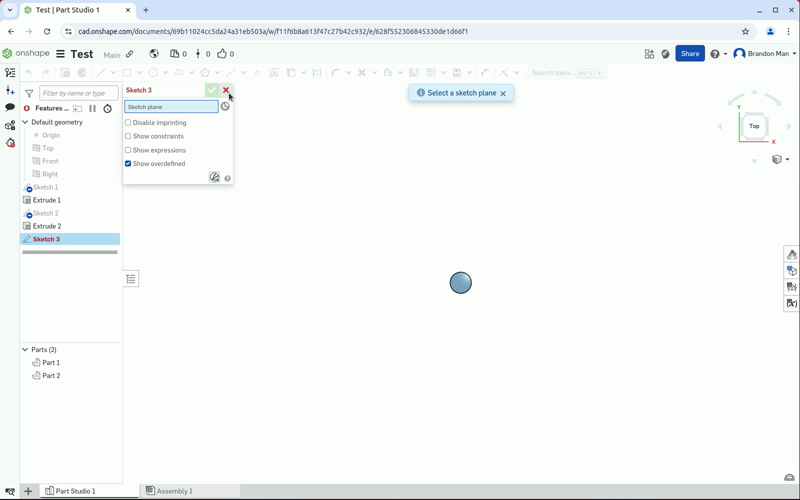
mouse_move(73, 150)
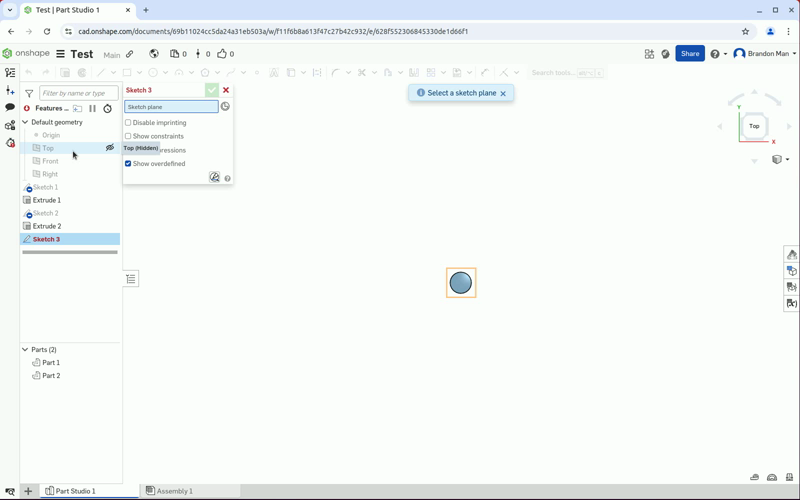
click(73, 150)
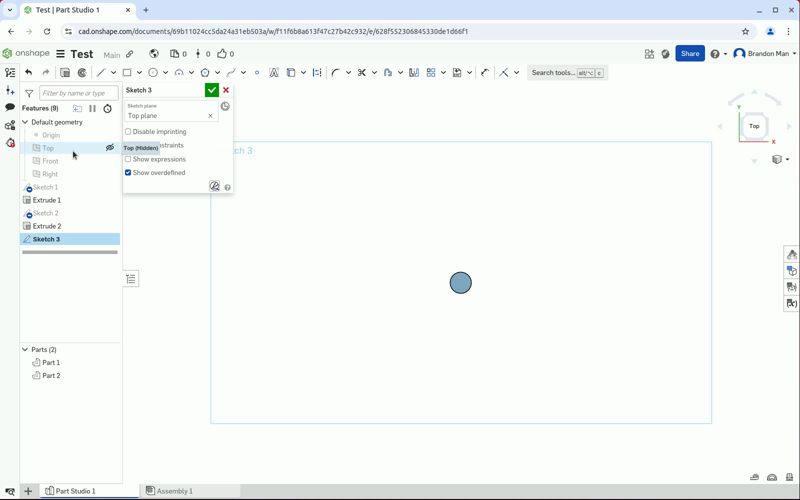
mouse_move(73, 352)
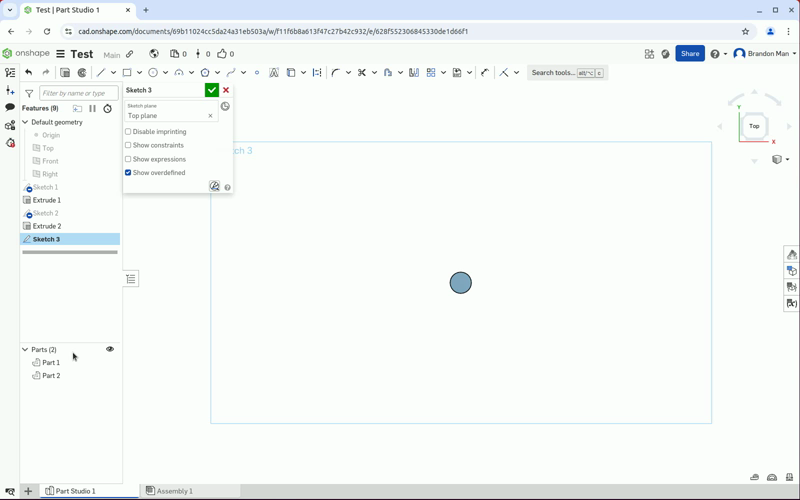
key(y)
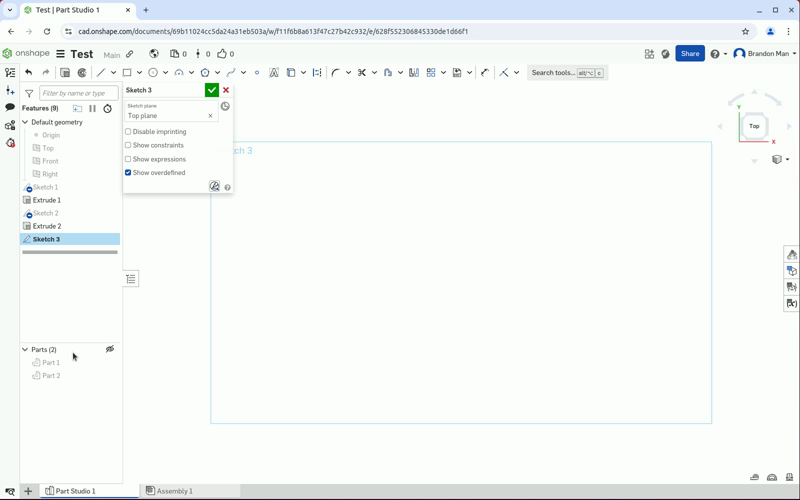
key(c)
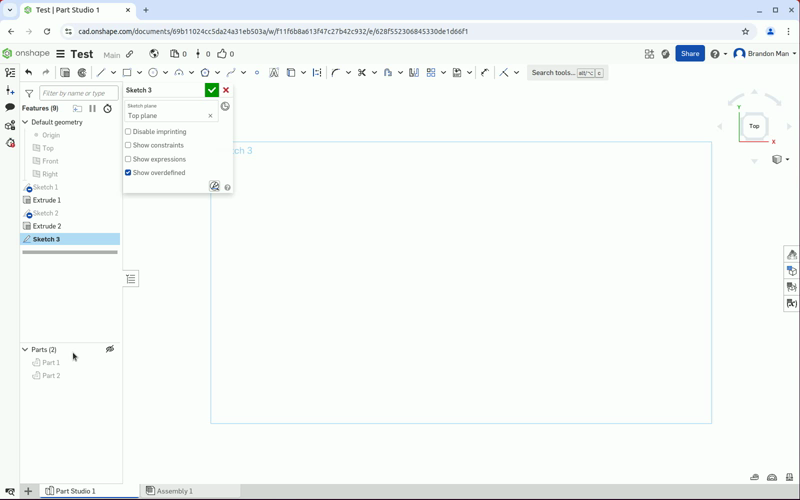
key_down(shift)
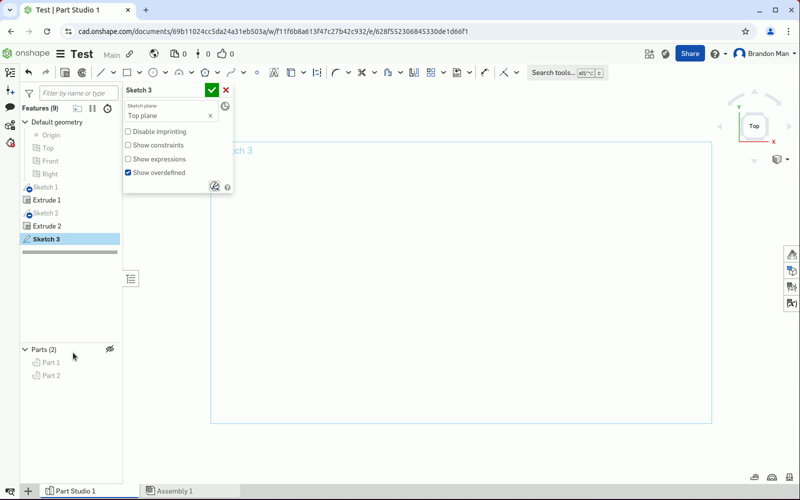
mouse_move(461, 282)
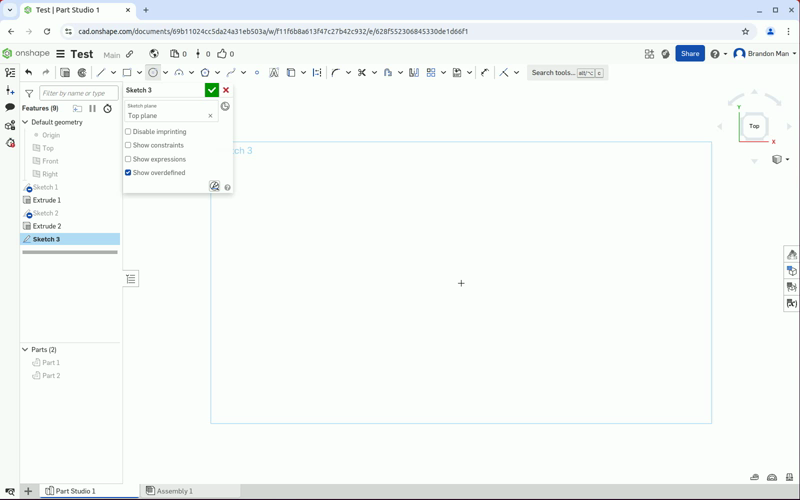
click(461, 282)
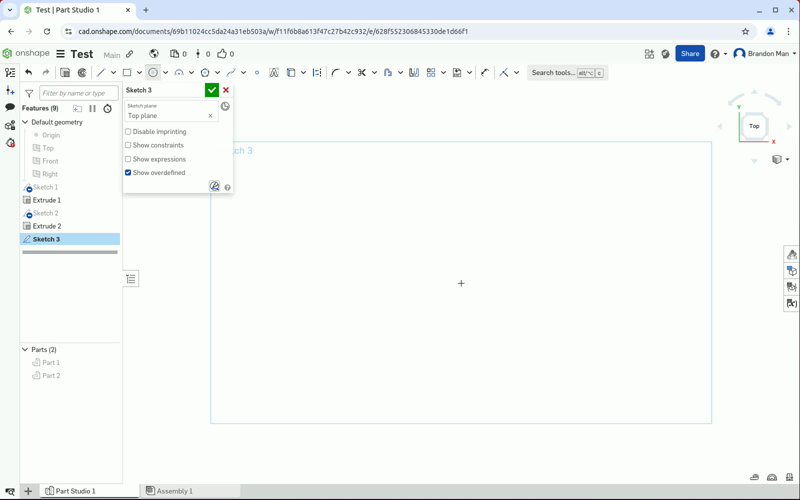
key_up(shift)
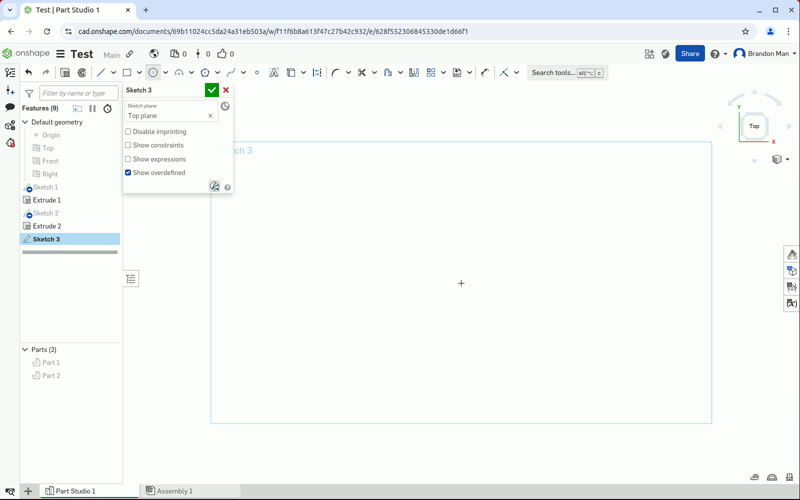
mouse_move(477, 282)
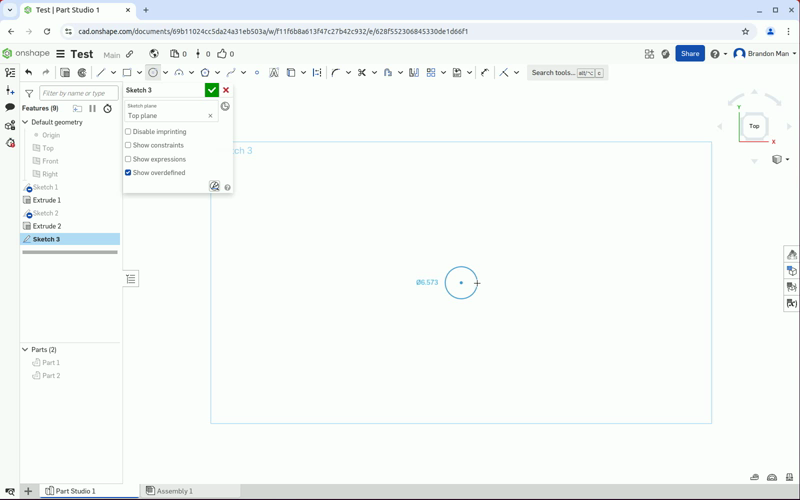
click(477, 282)
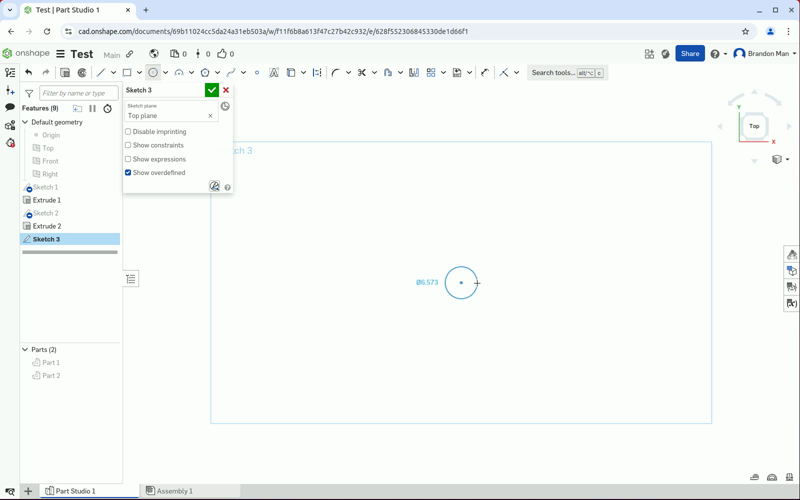
key(esc)
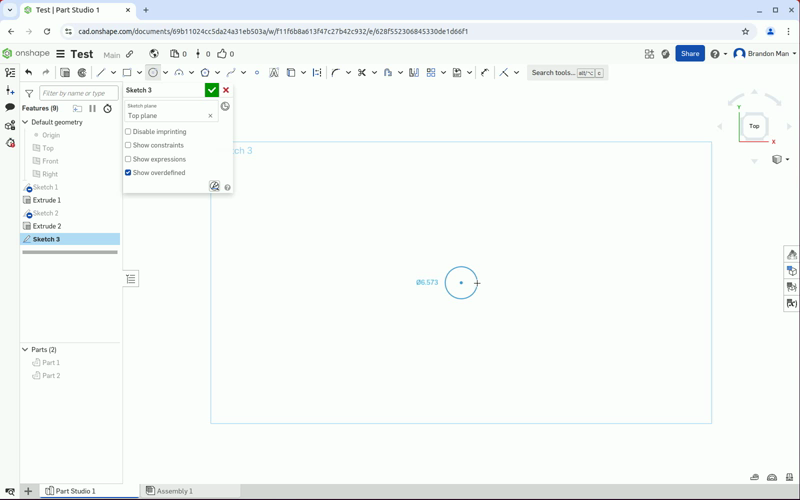
key(c)
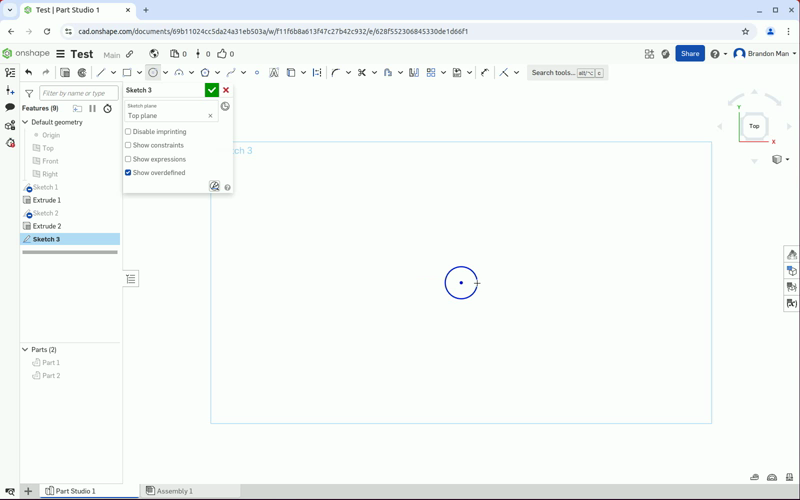
key_down(shift)
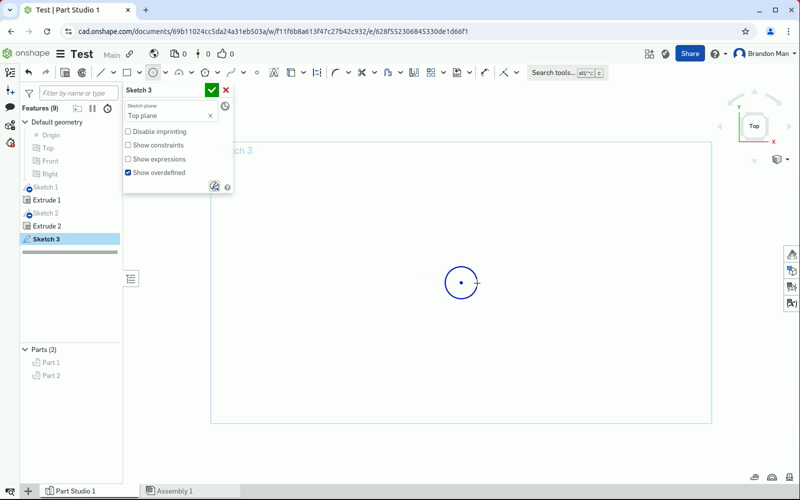
mouse_move(461, 282)
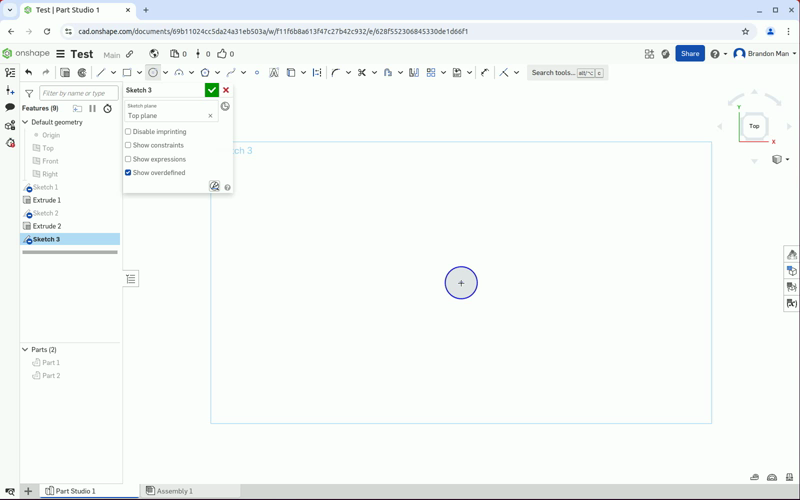
click(461, 282)
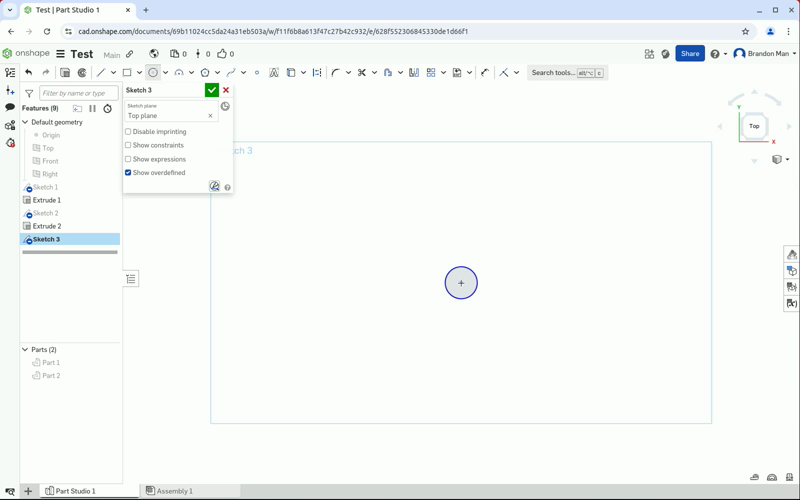
key_up(shift)
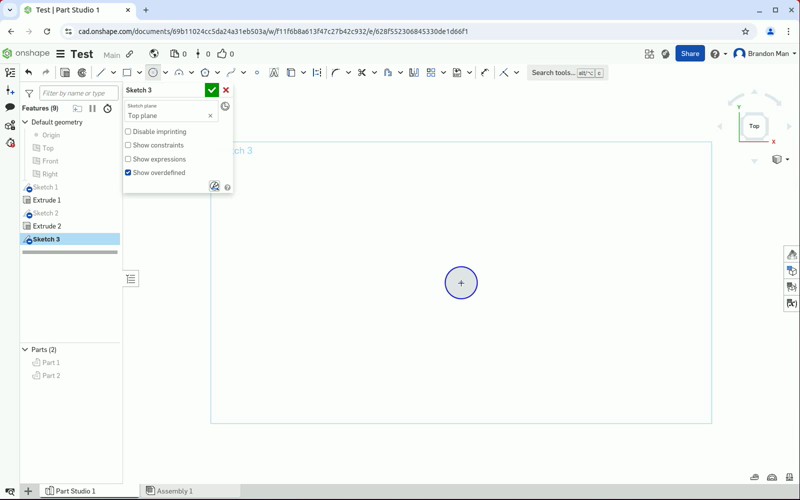
mouse_move(471, 282)
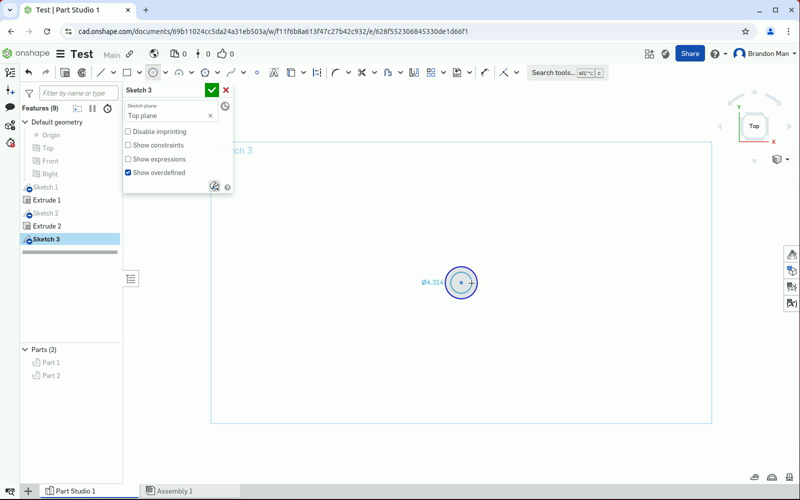
click(471, 282)
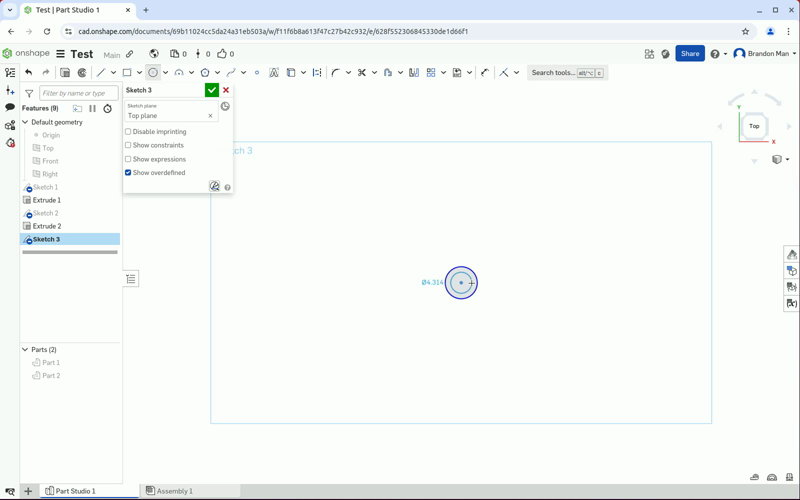
key(esc)
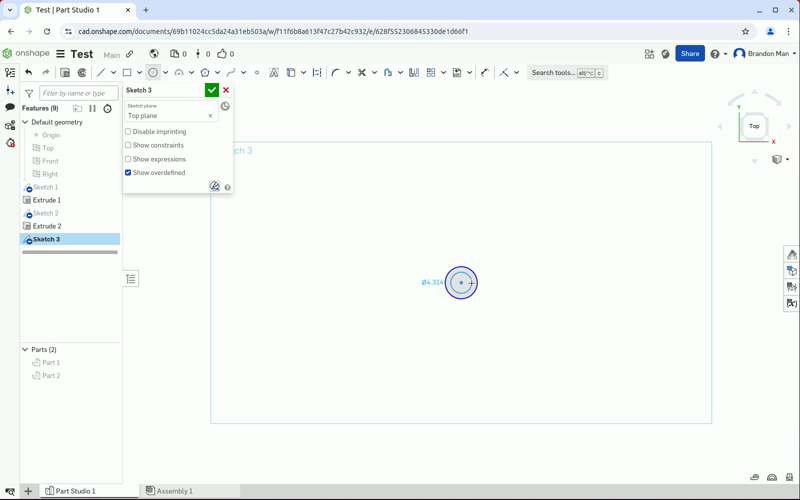
mouse_move(468, 293)
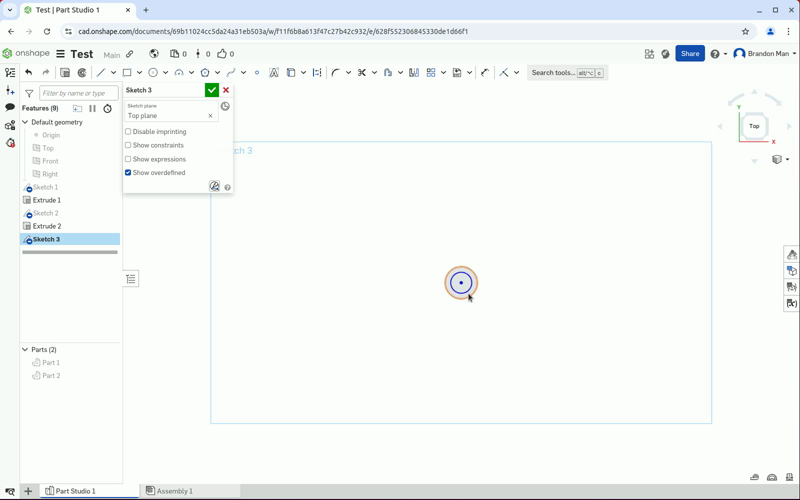
scroll(6)
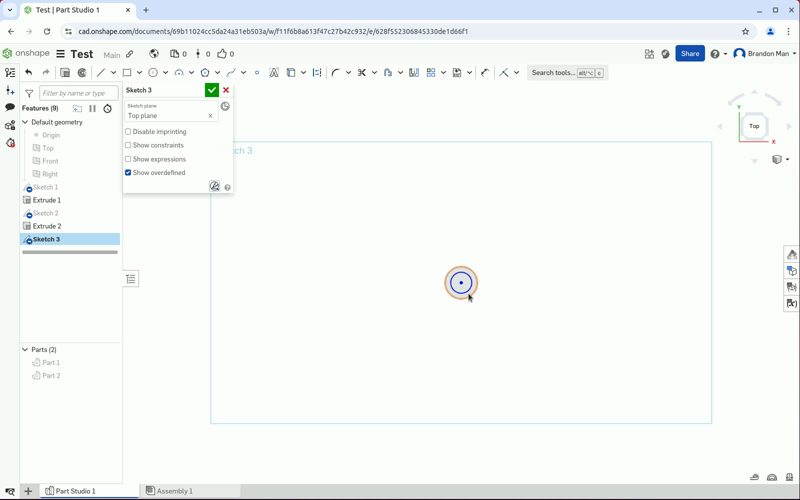
scroll(6)
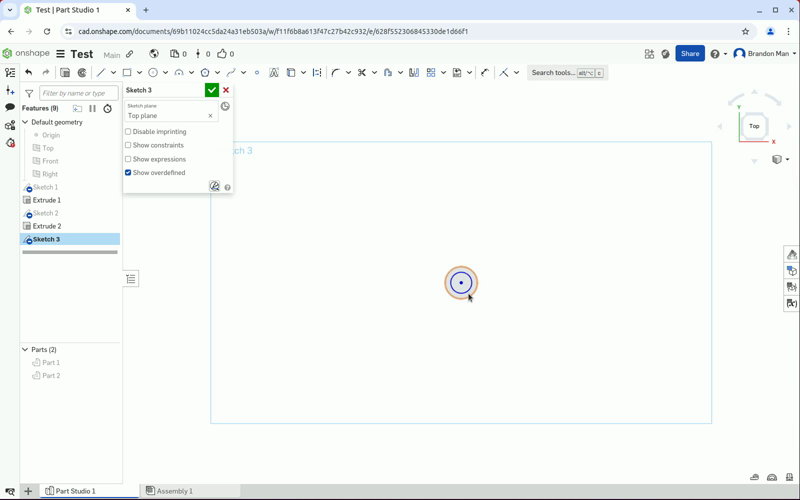
scroll(6)
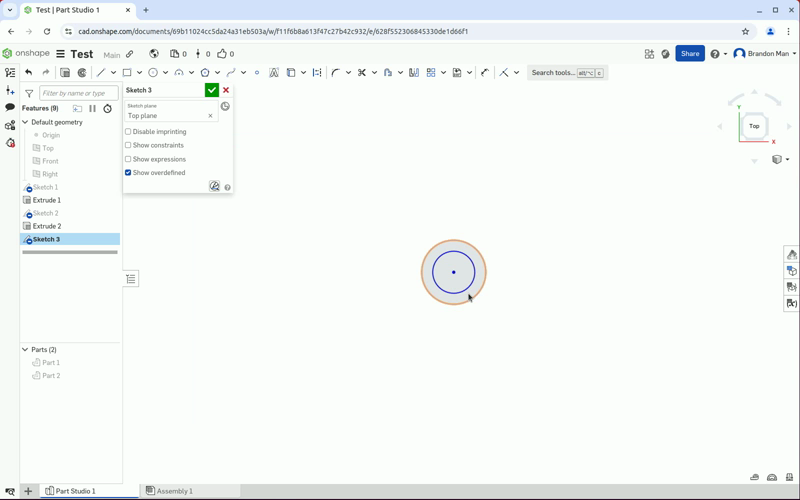
scroll(6)
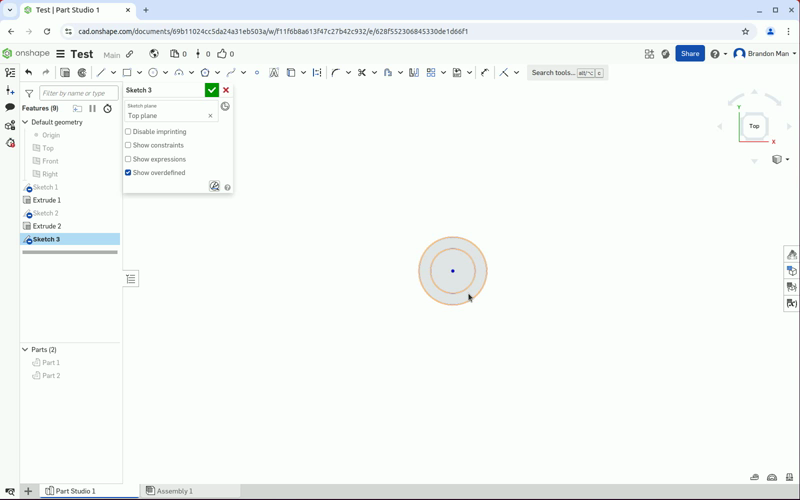
scroll(6)
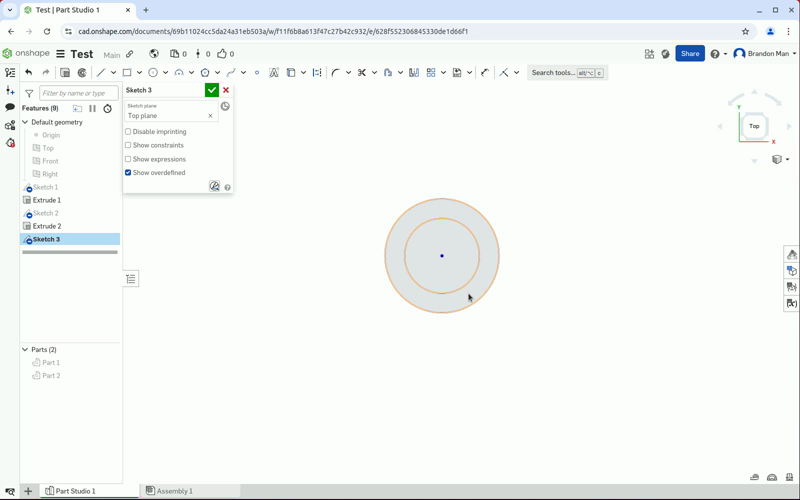
scroll(6)
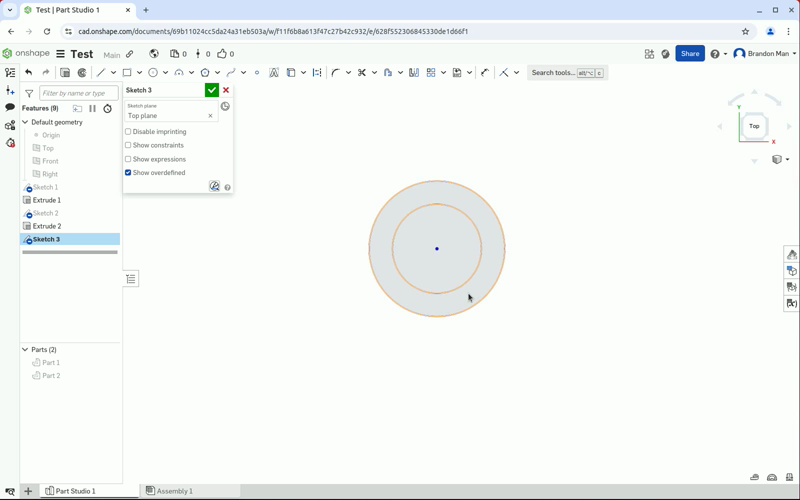
scroll(6)
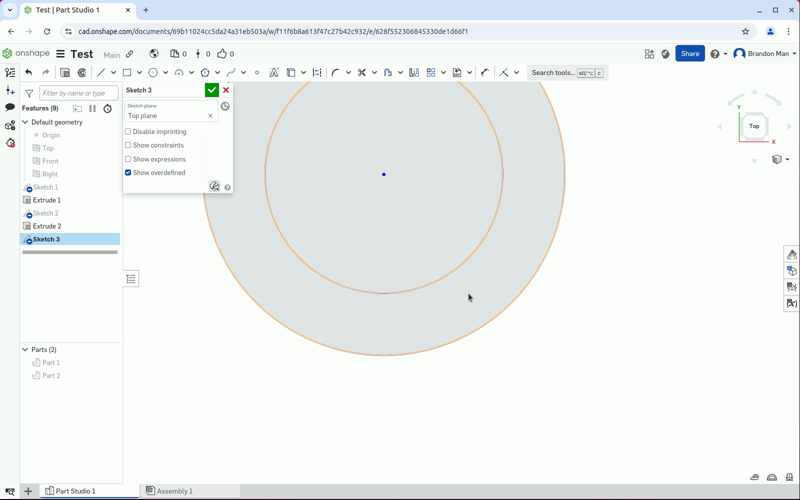
click(468, 293)
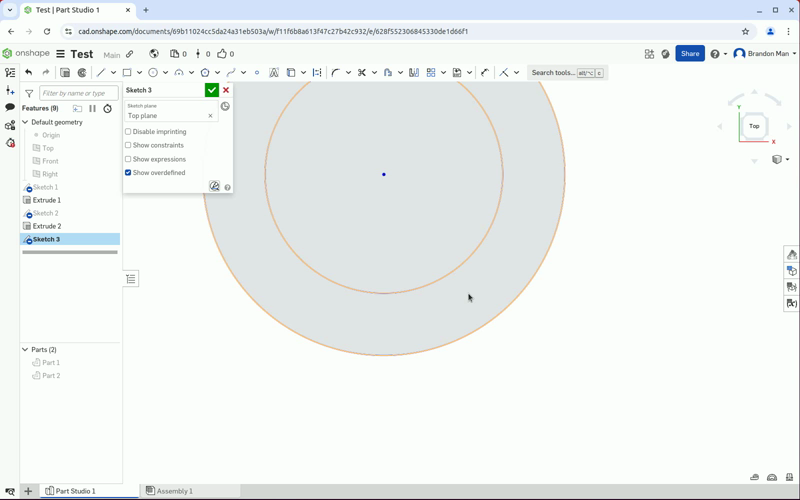
scroll(-6)
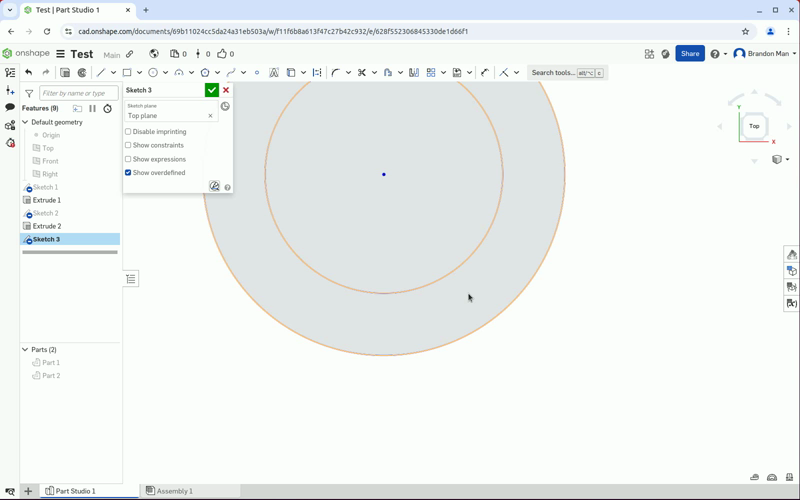
scroll(-6)
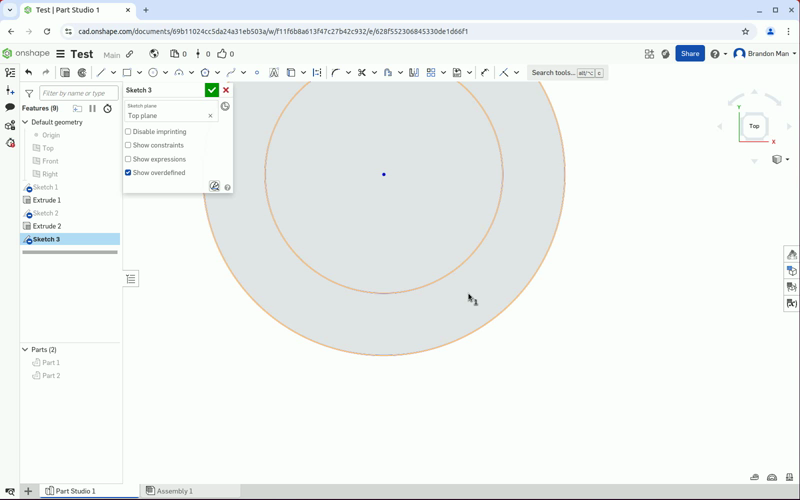
scroll(-6)
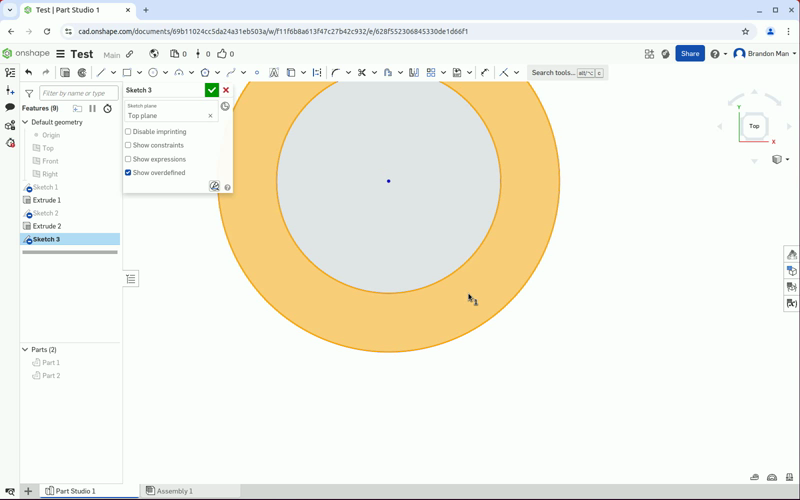
scroll(-6)
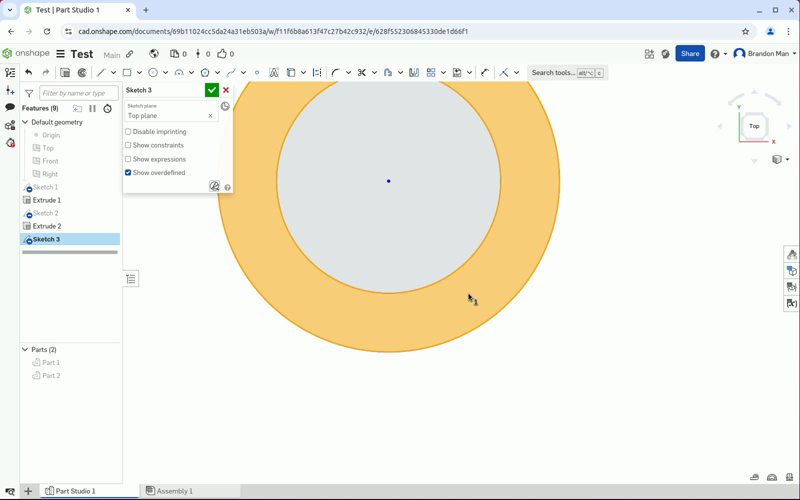
scroll(-6)
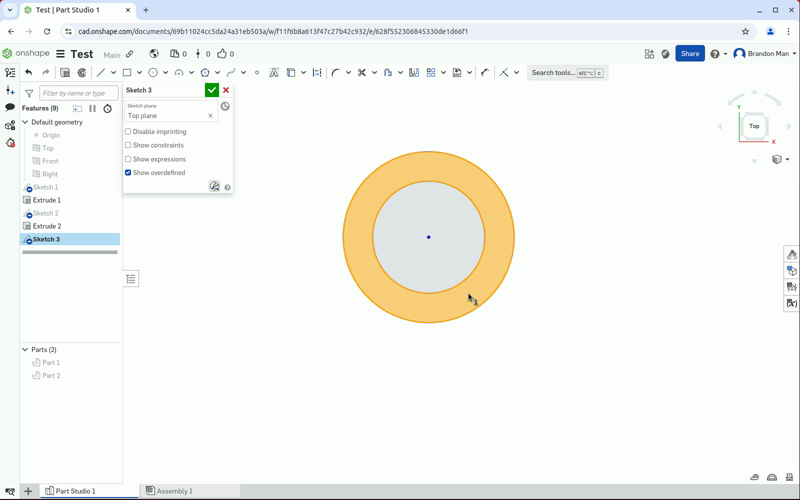
scroll(-6)
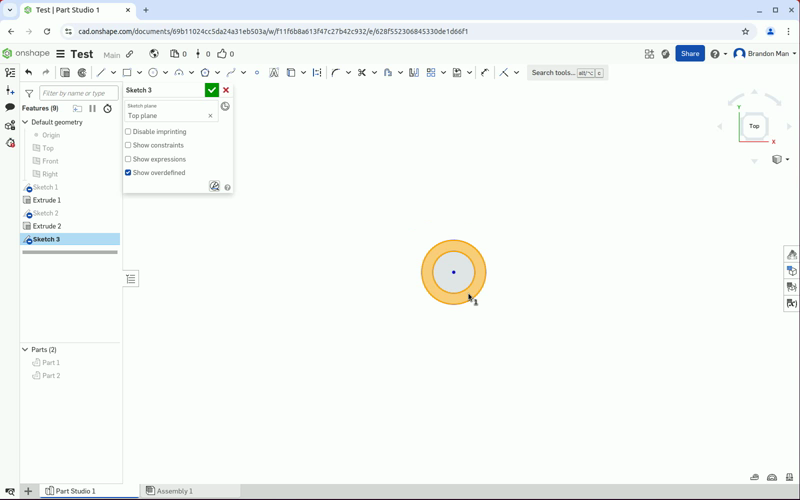
scroll(-6)
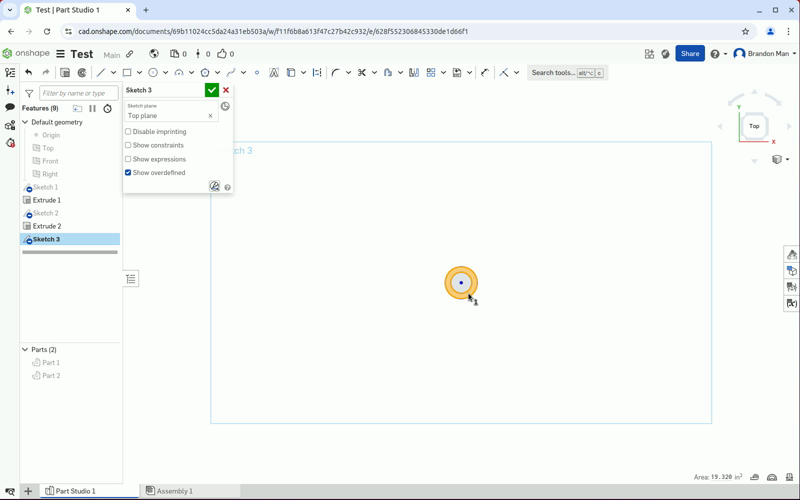
mouse_move(73, 352)
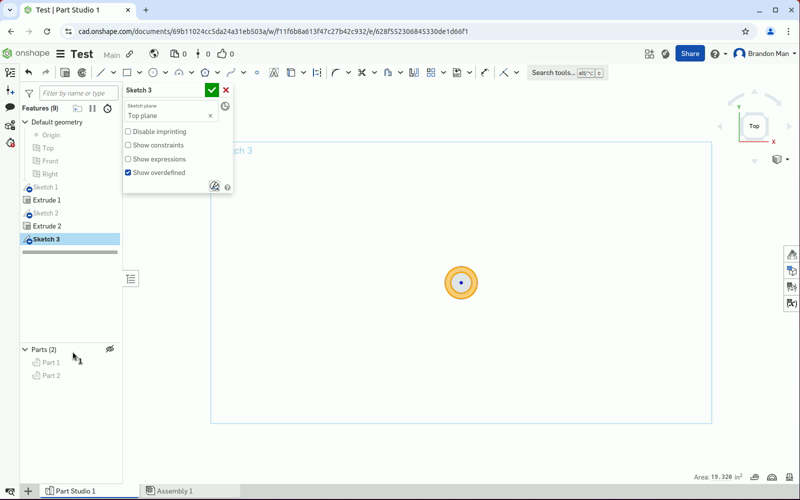
key(shift+y)
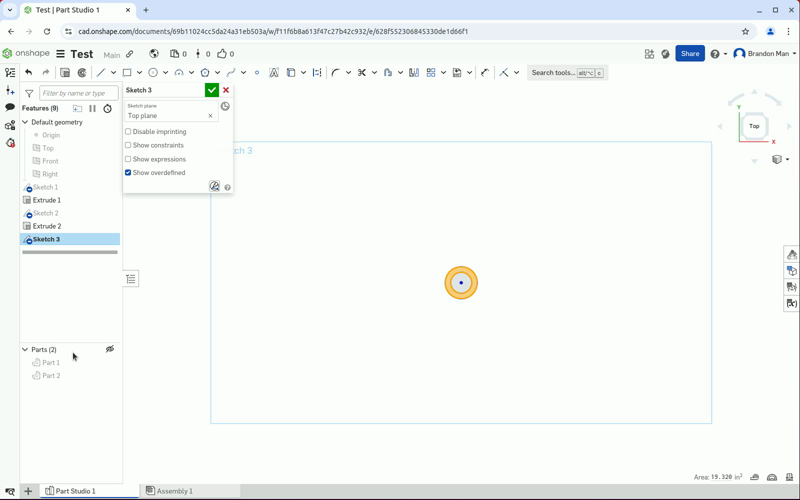
key(shift+e)
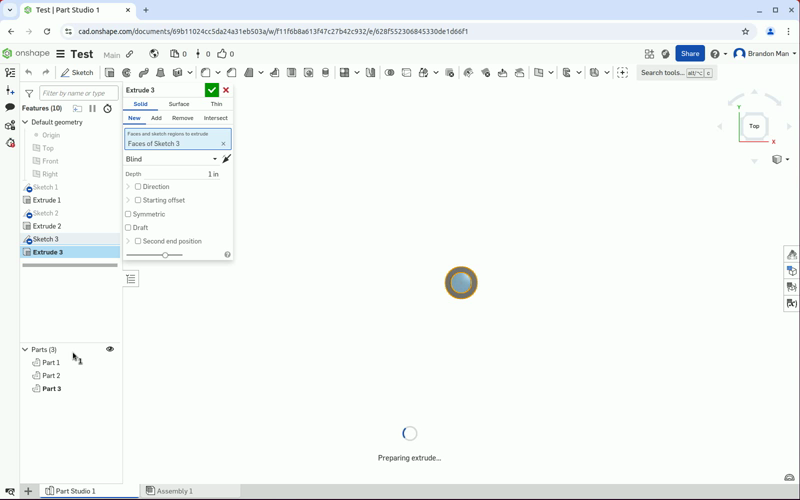
mouse_move(143, 106)
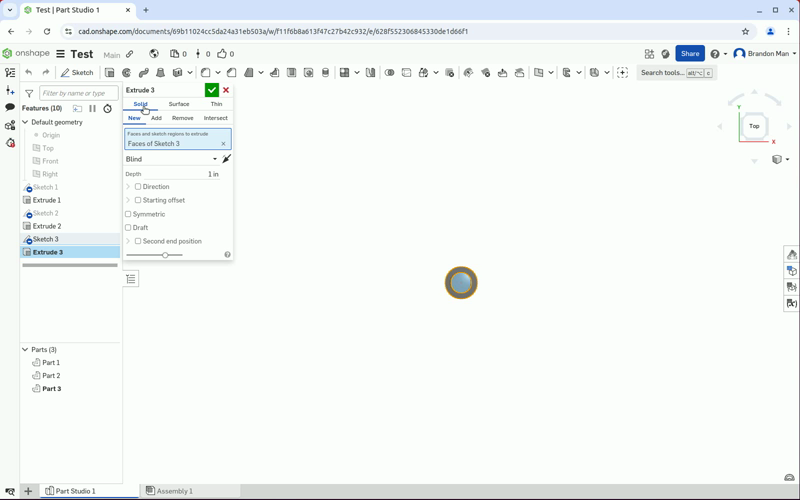
click(143, 106)
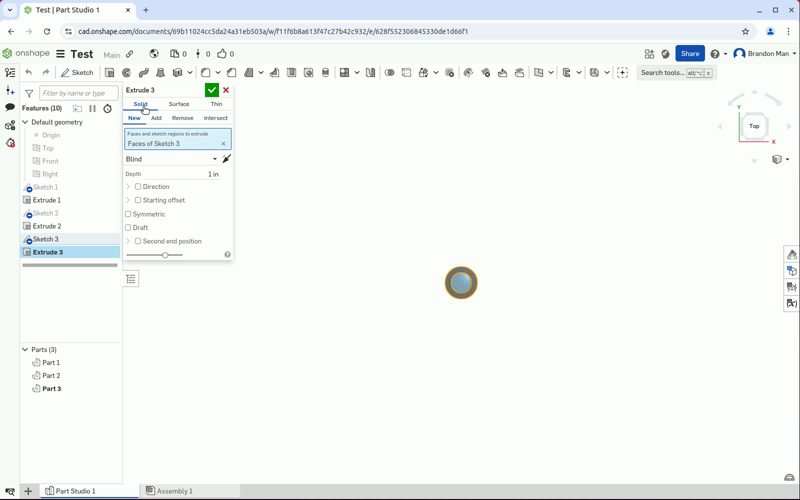
mouse_move(137, 120)
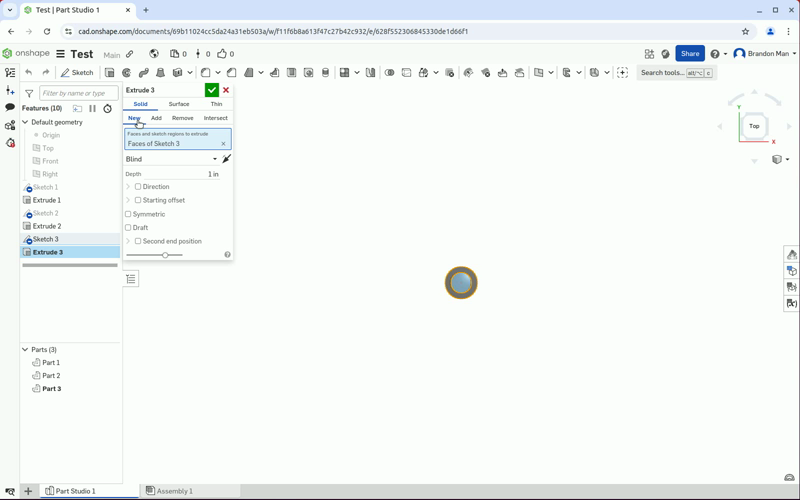
click(137, 120)
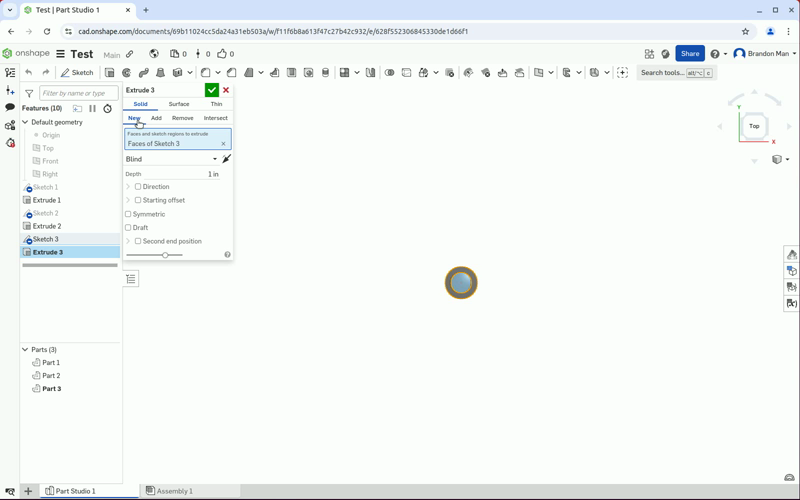
key(tab, 4)
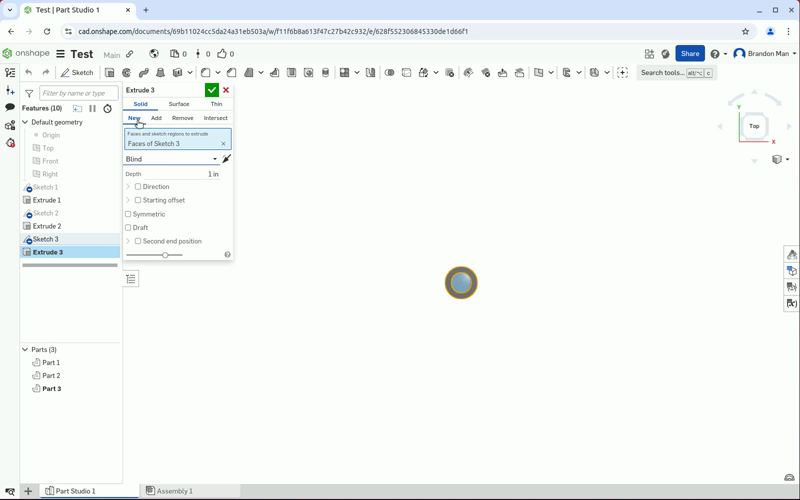
text(-5.055)
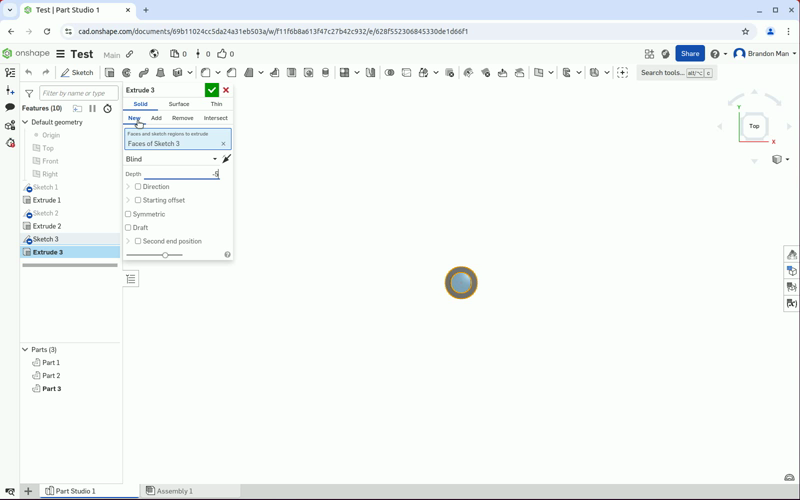
key(enter)
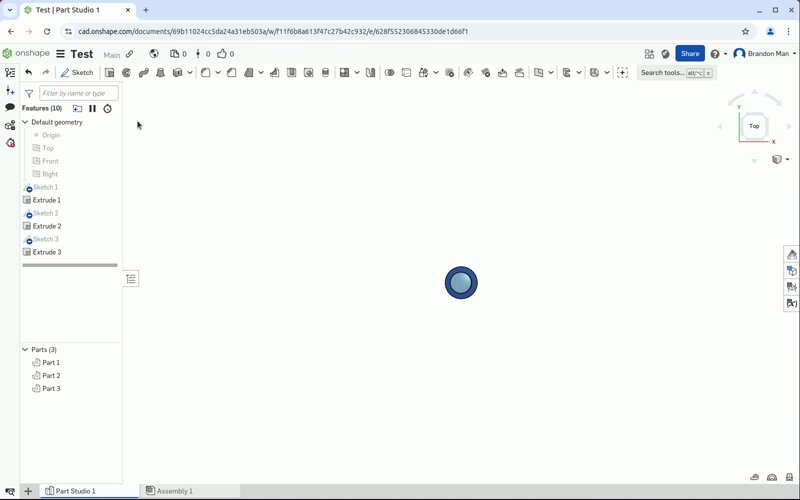
key(shift+h)
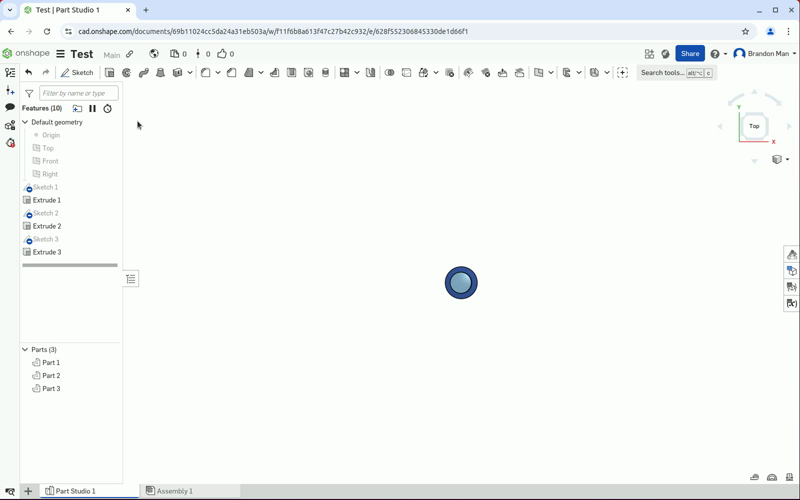
key(shift+h)
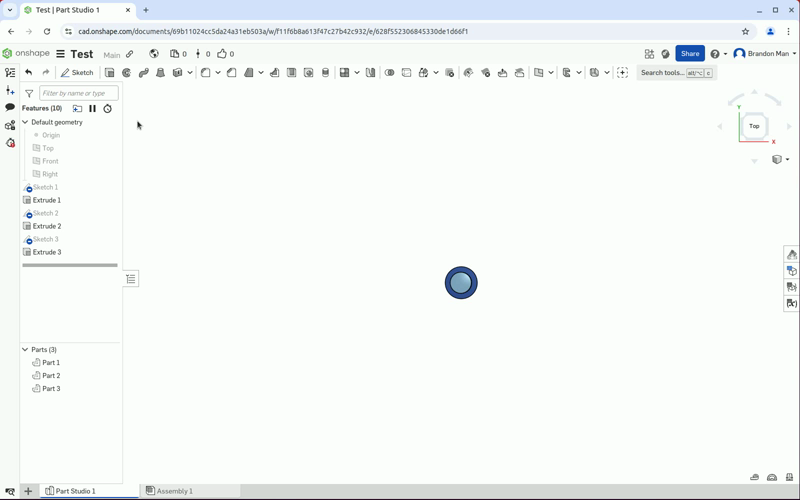
key(shift+7)
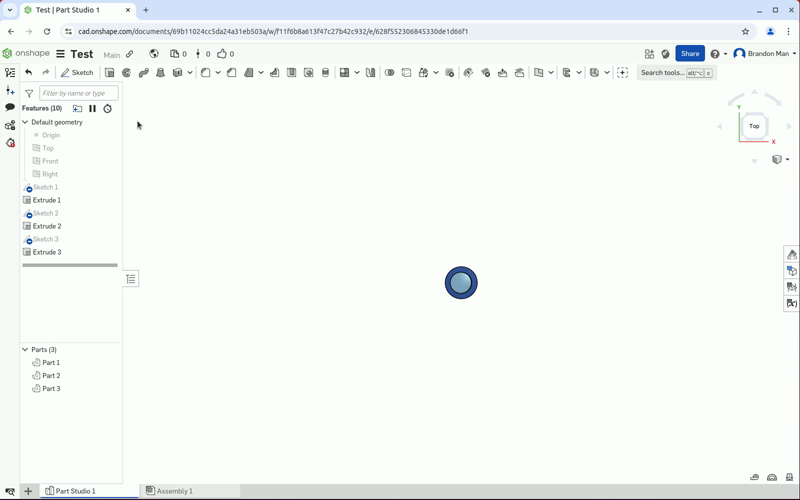
key(up, 3)
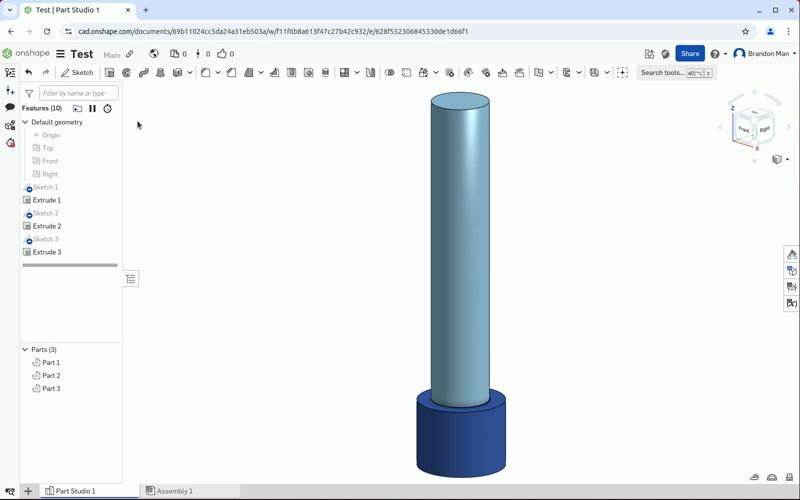
key(left, 3)
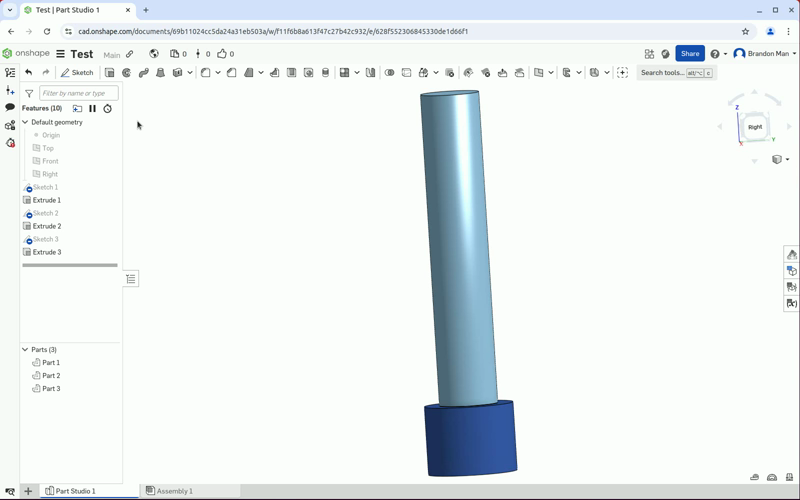
key(right, 3)
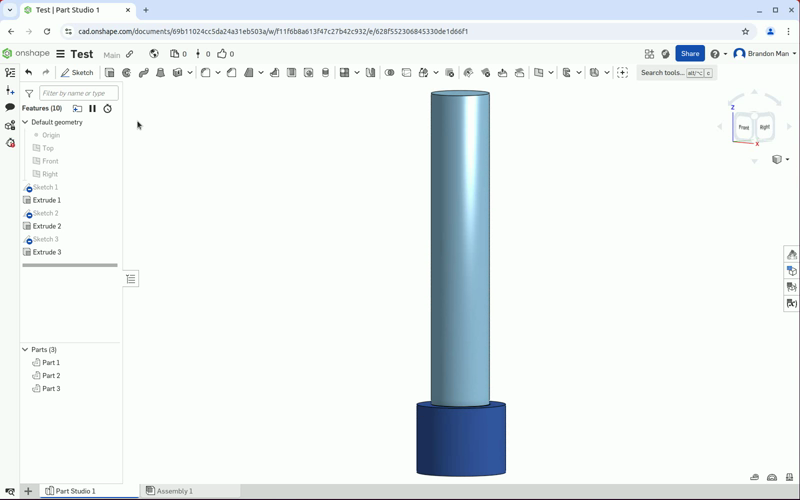
key(down, 3)
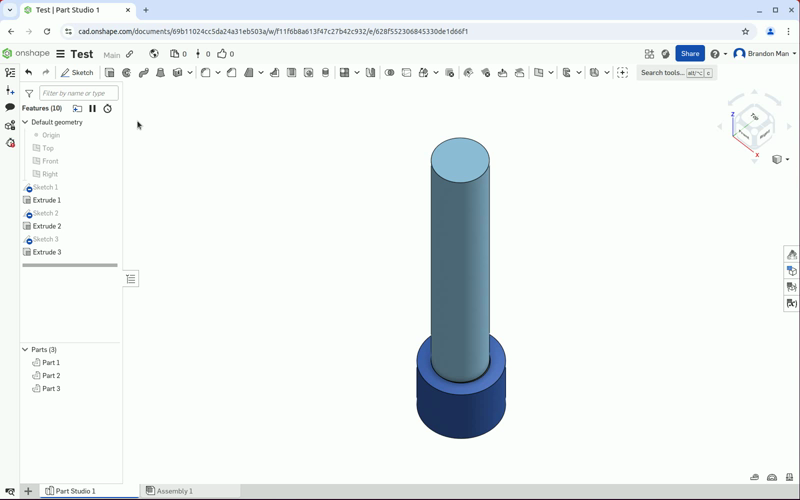
mouse_move(73, 189)
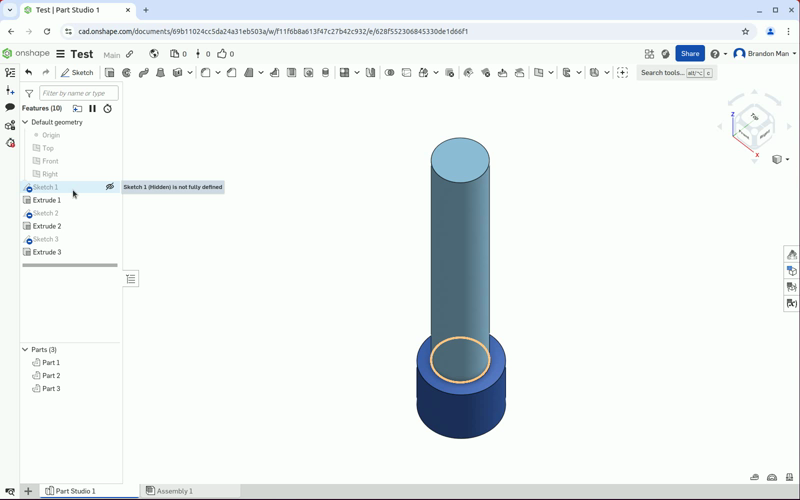
click(73, 189)